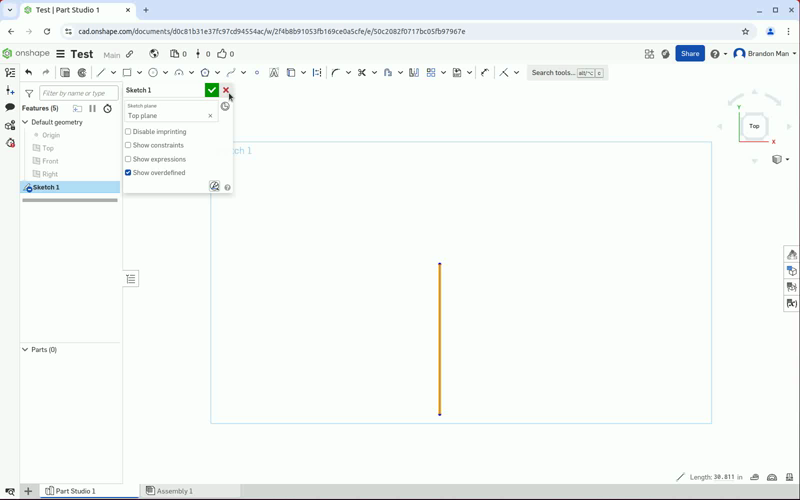
key(shift+h)
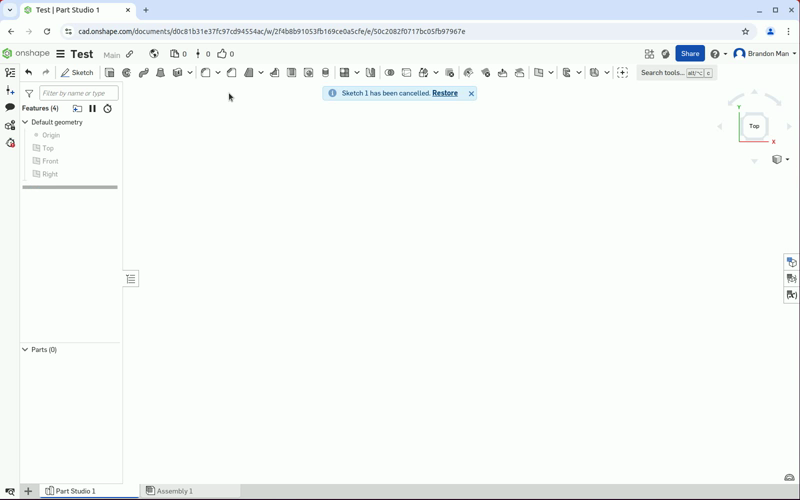
mouse_move(73, 352)
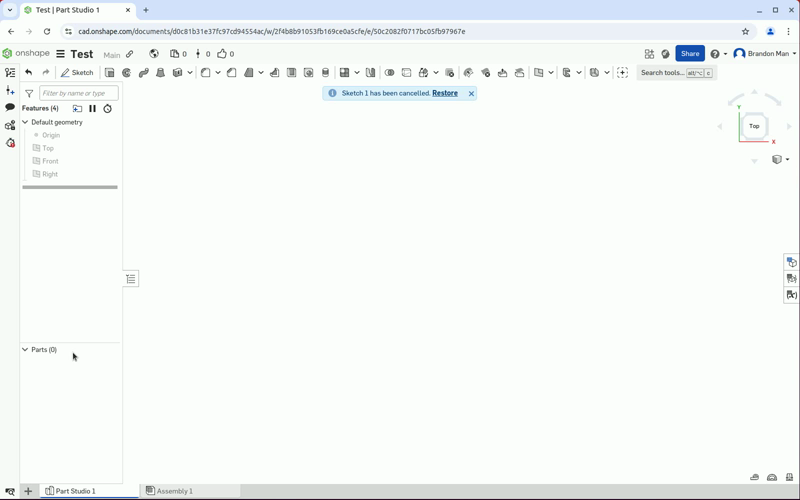
key(y)
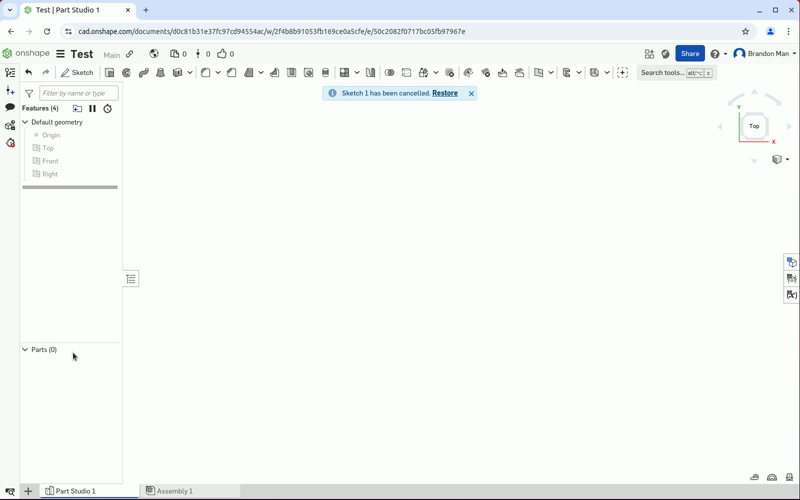
key(shift+p)
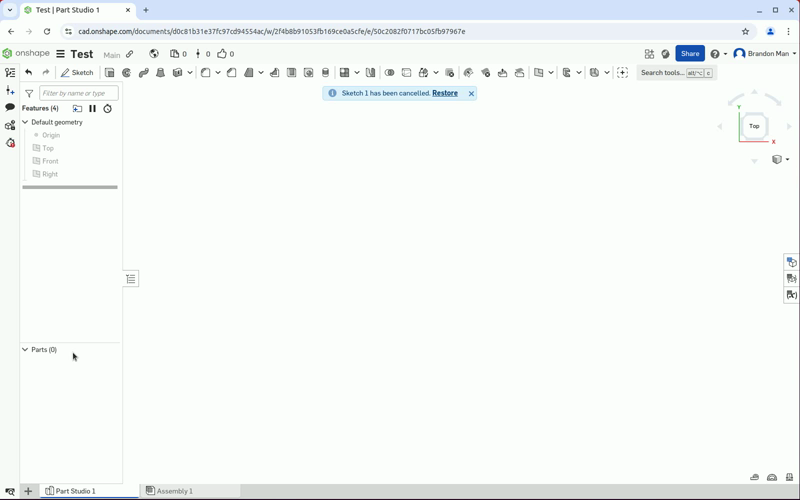
key(space)
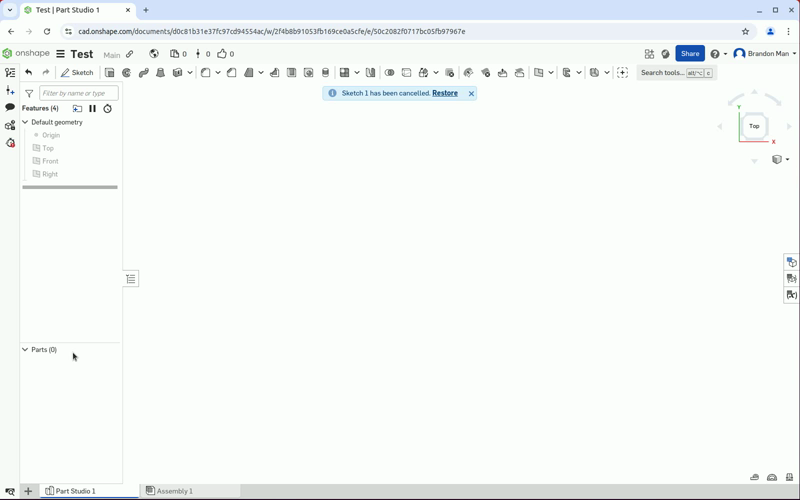
key_down(shift)
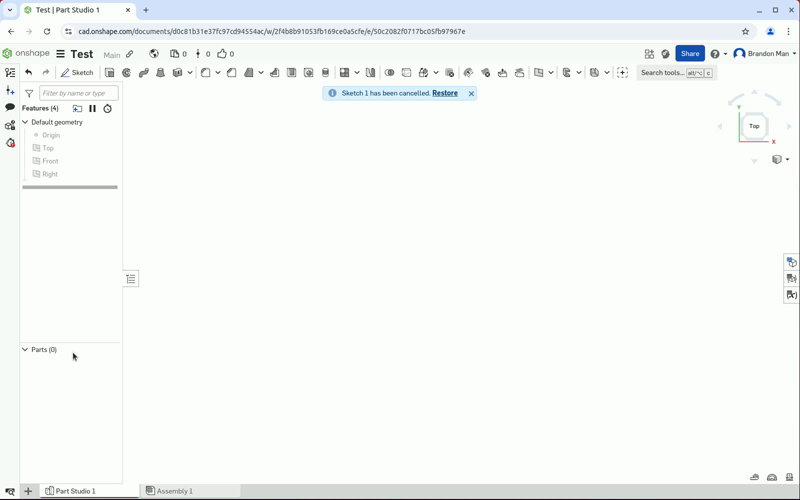
key(up)
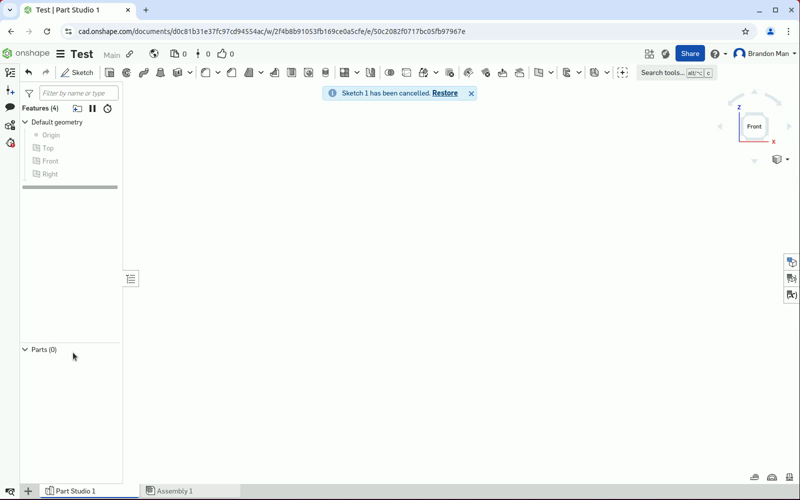
key_up(shift)
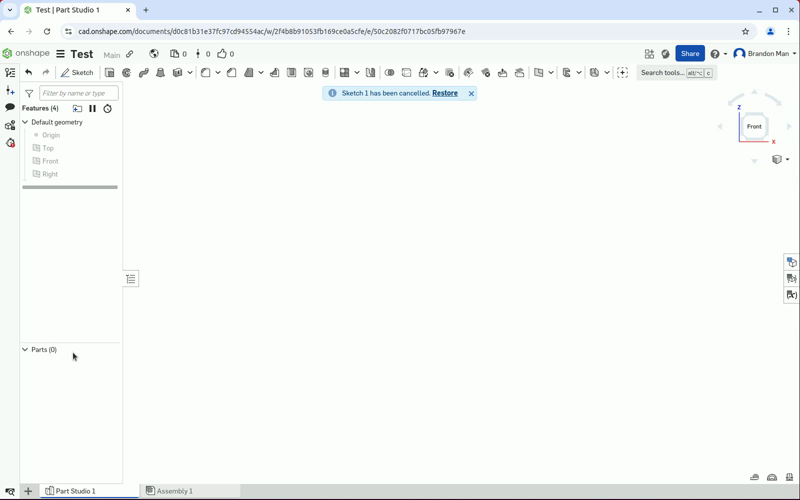
mouse_move(73, 352)
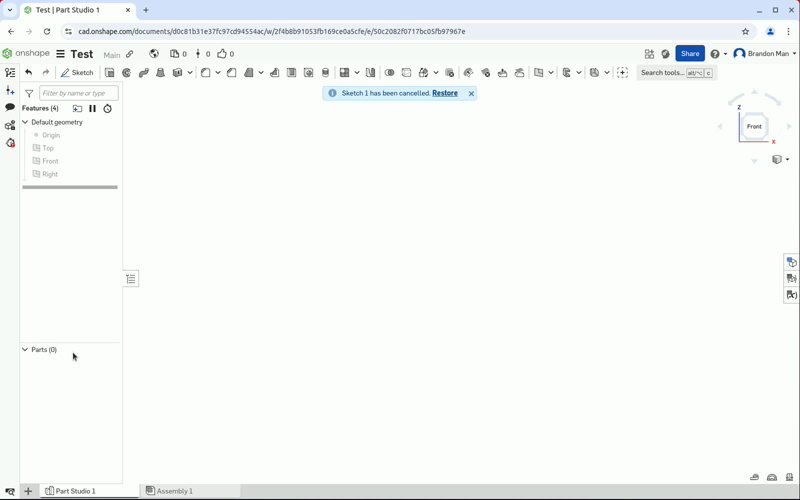
key(shift+y)
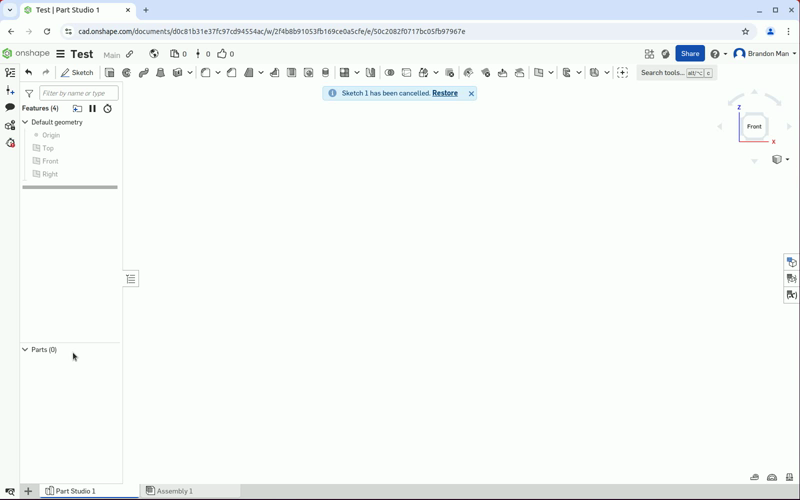
key(shift+s)
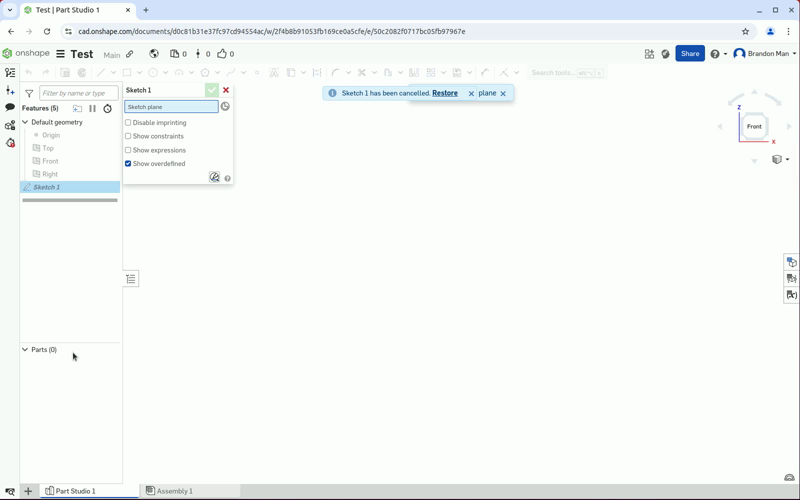
mouse_move(73, 163)
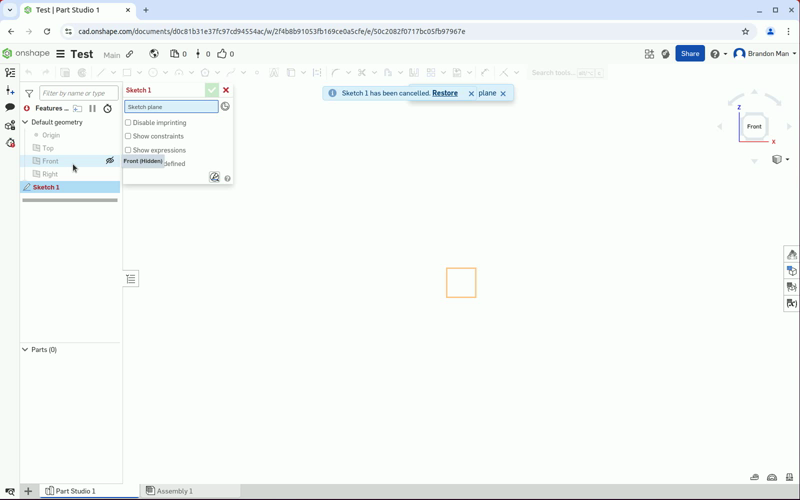
click(73, 163)
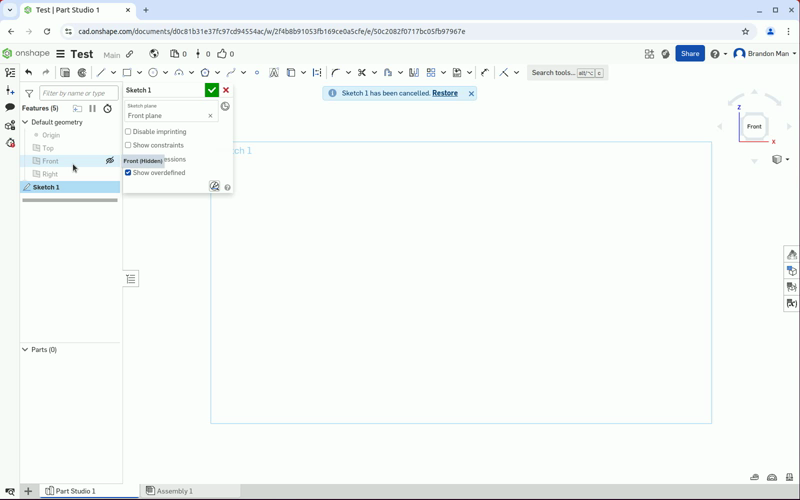
mouse_move(73, 352)
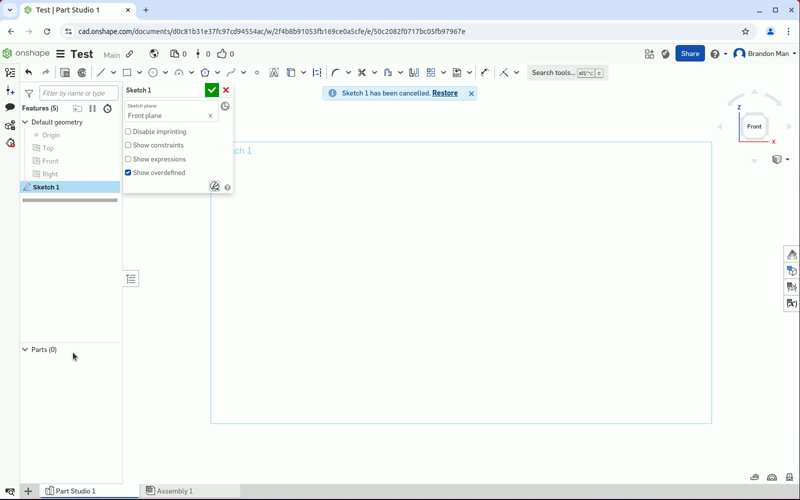
key(y)
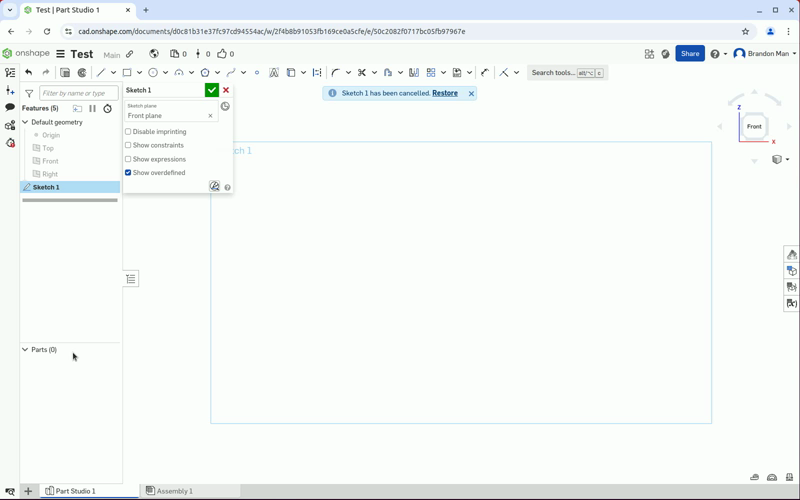
key(l)
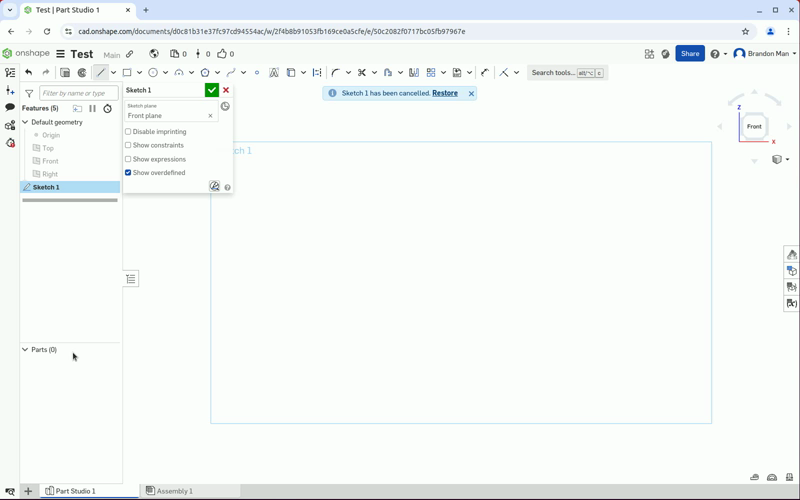
key_down(shift)
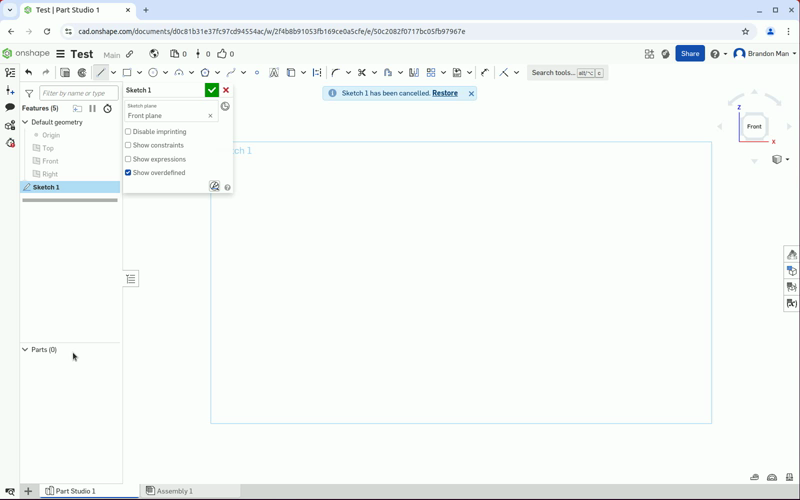
mouse_move(365, 387)
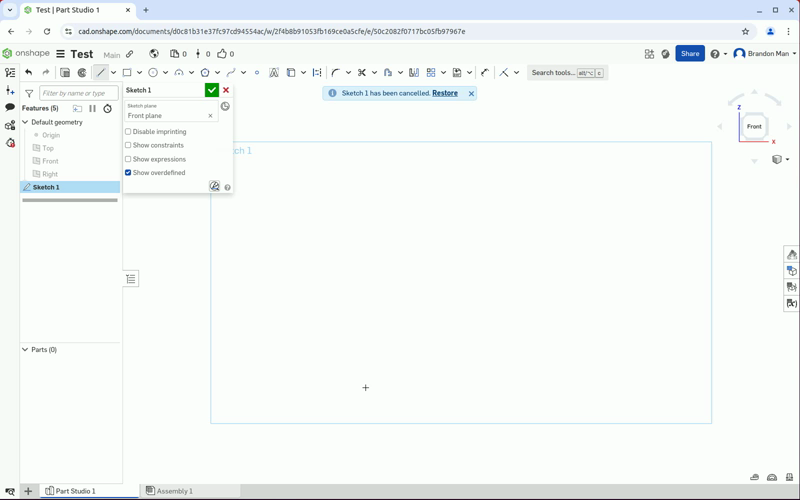
click(365, 387)
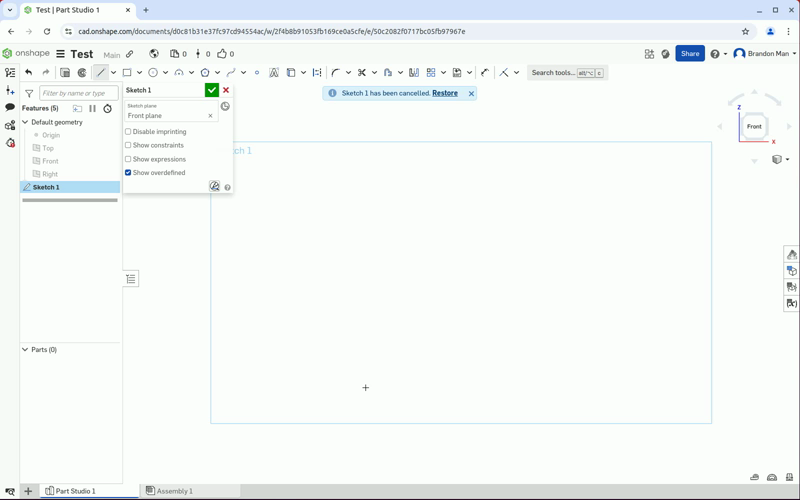
key_up(shift)
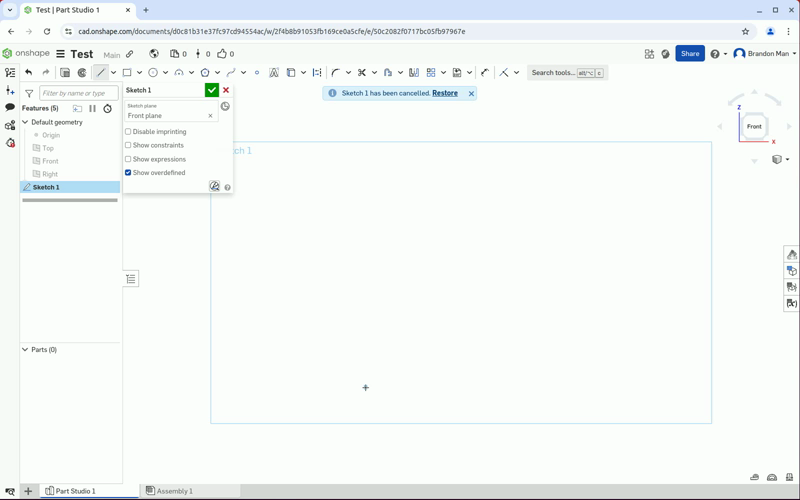
key_down(shift)
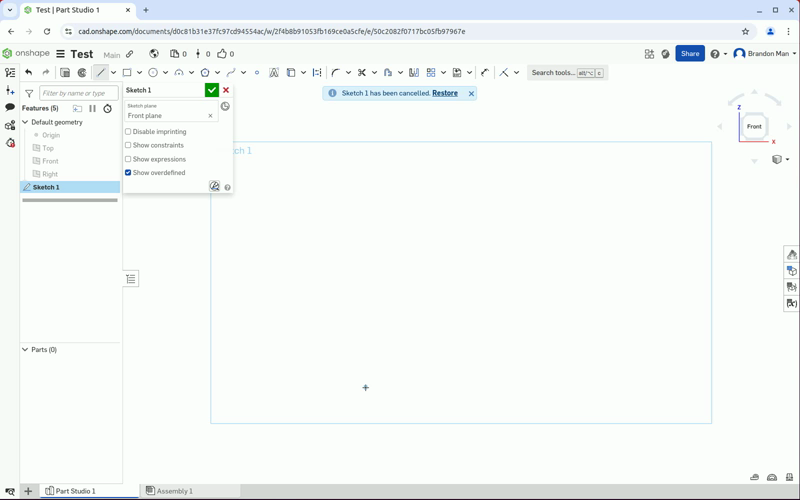
mouse_move(572, 387)
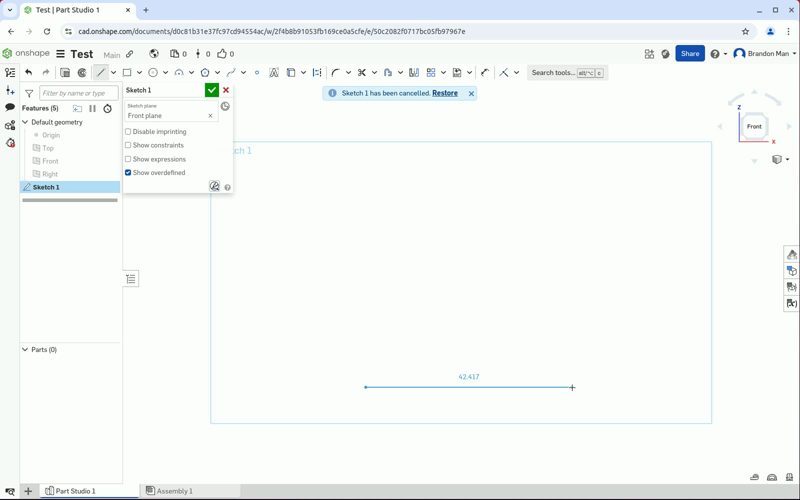
click(572, 387)
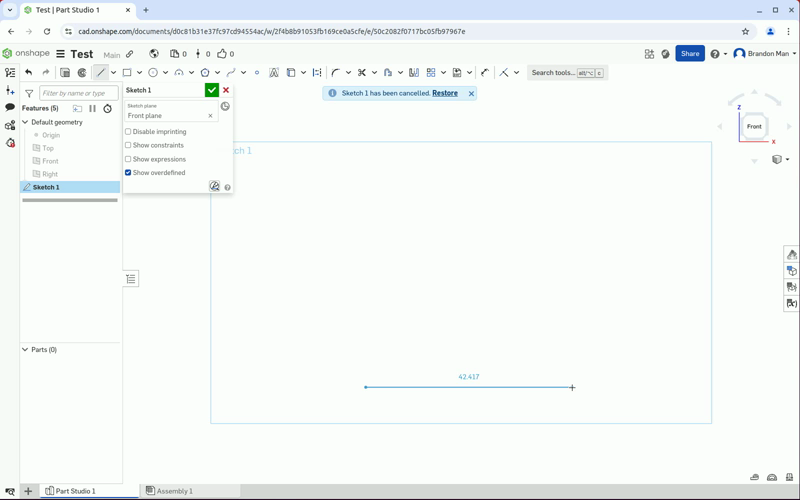
key_up(shift)
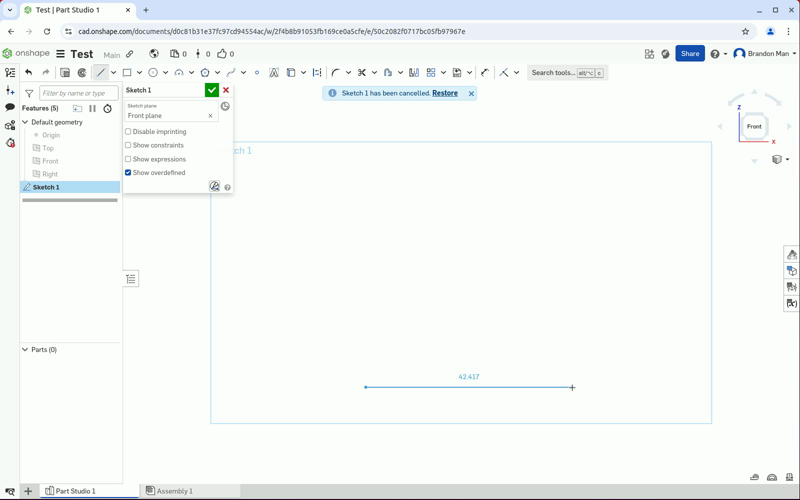
key_down(shift)
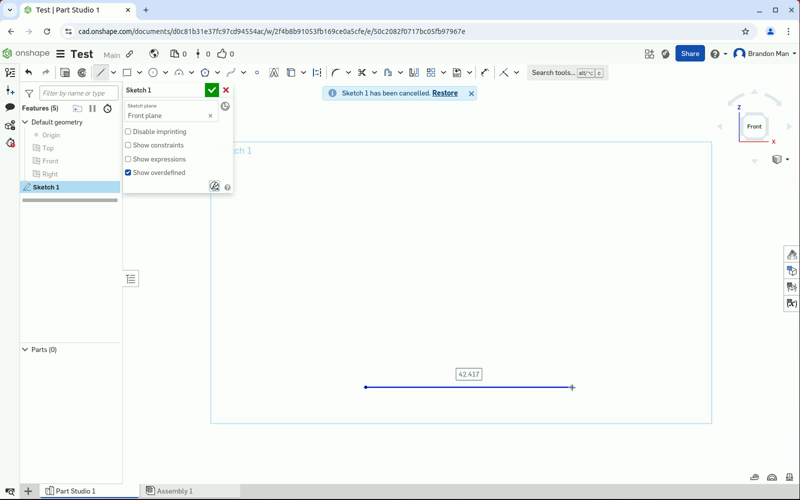
mouse_move(589, 387)
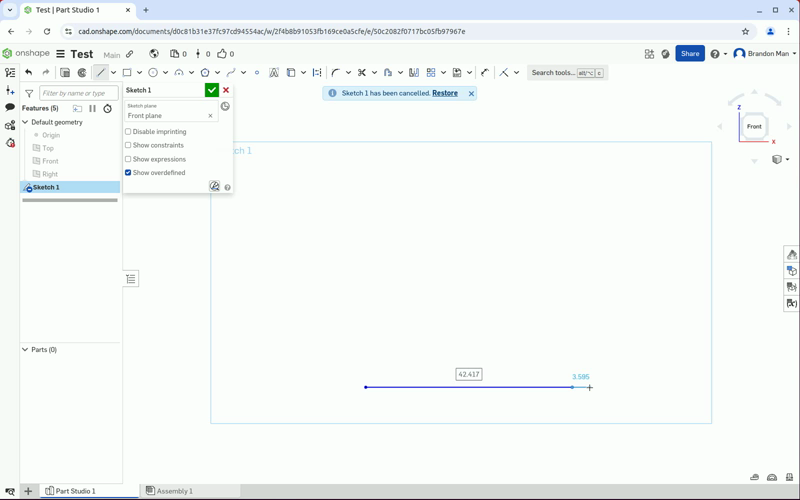
mouse_move(572, 341)
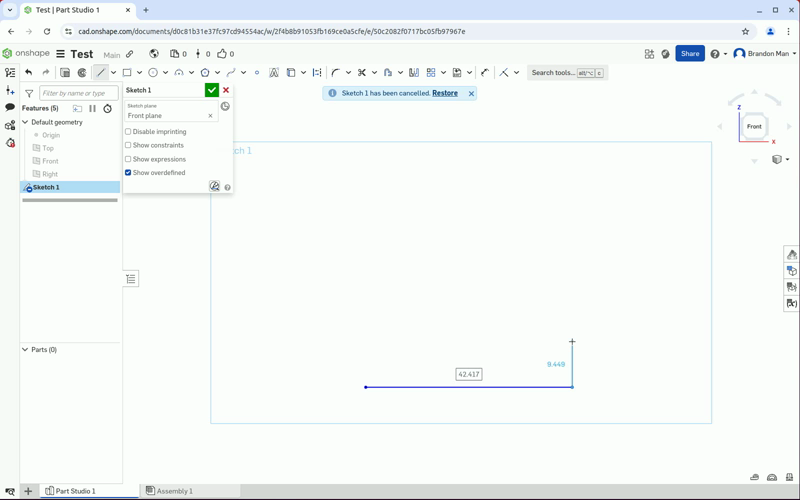
click(572, 341)
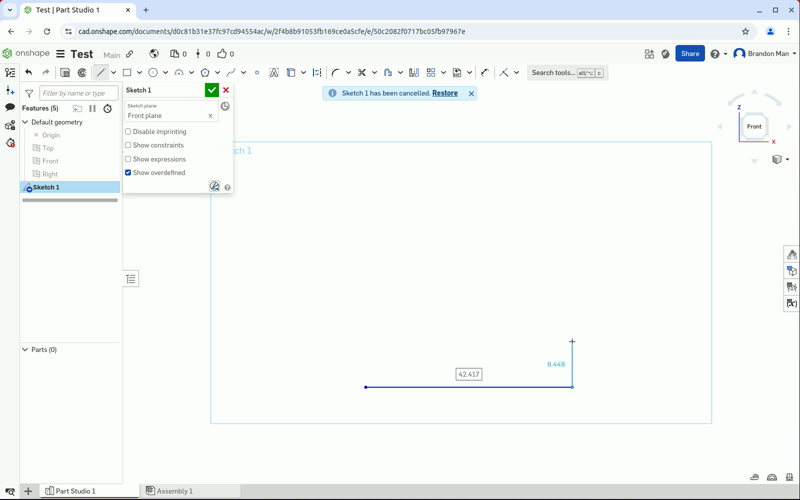
key_up(shift)
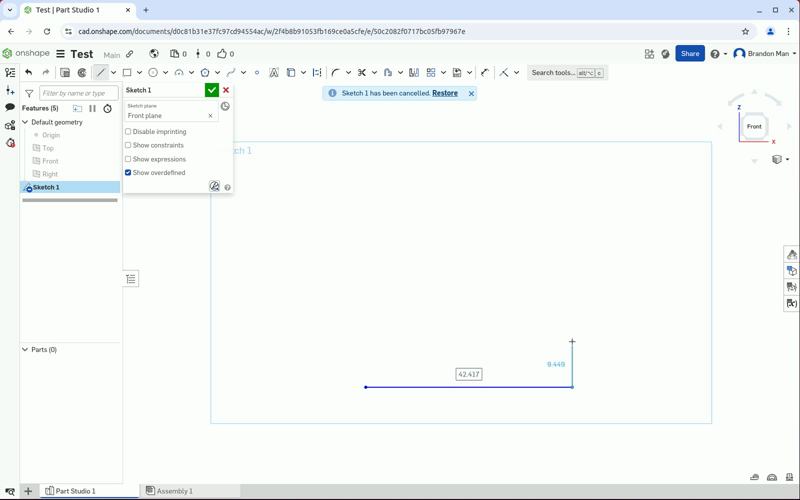
key_down(shift)
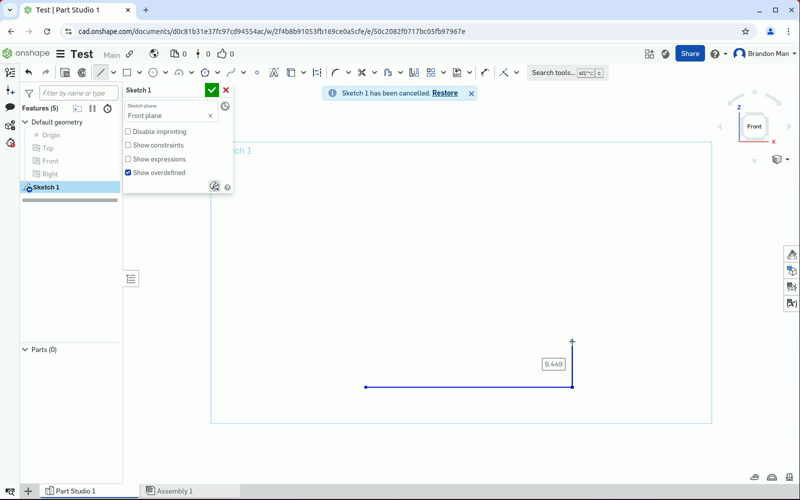
mouse_move(365, 341)
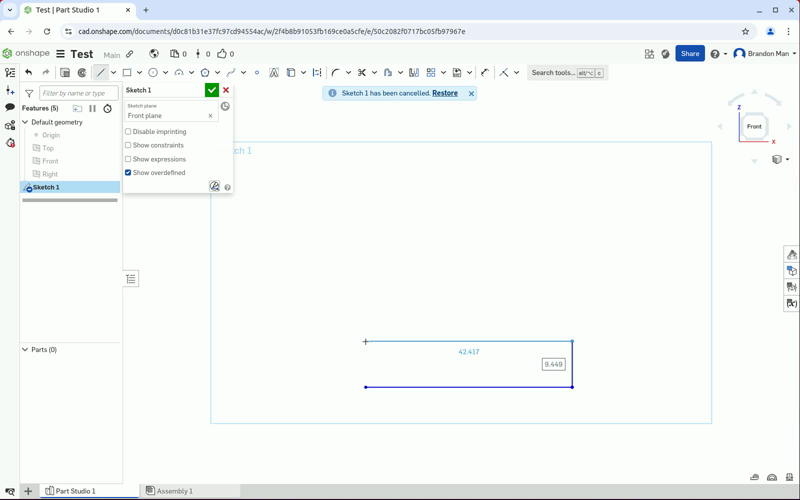
click(365, 341)
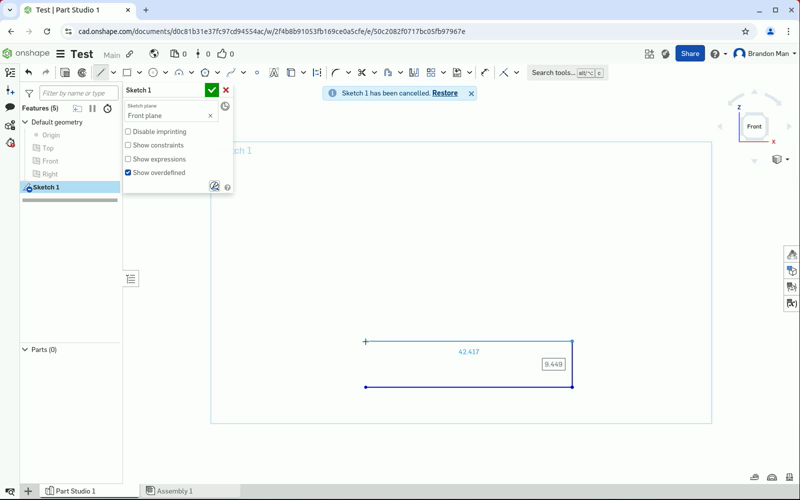
key_up(shift)
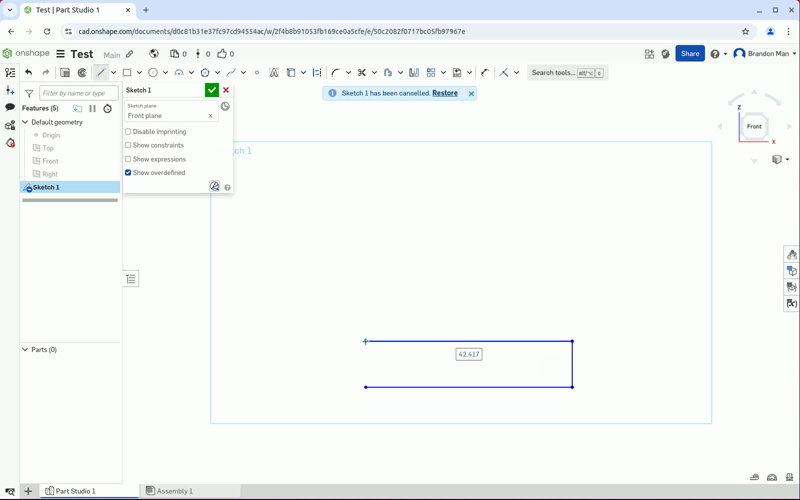
mouse_move(395, 341)
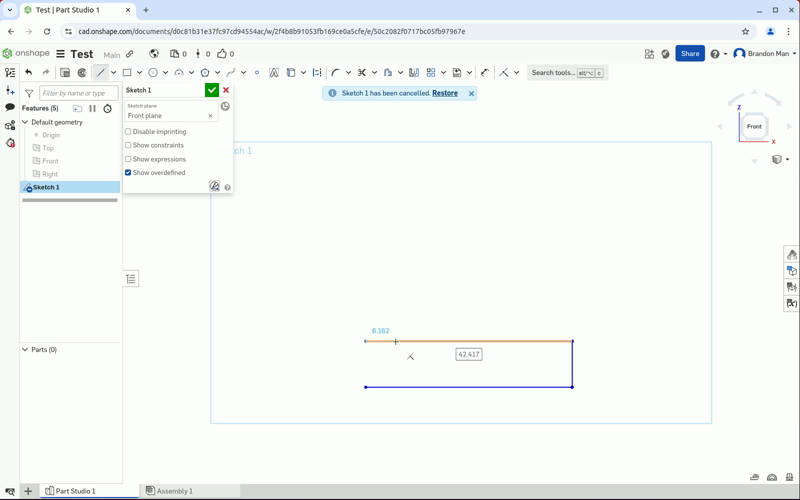
key_down(shift)
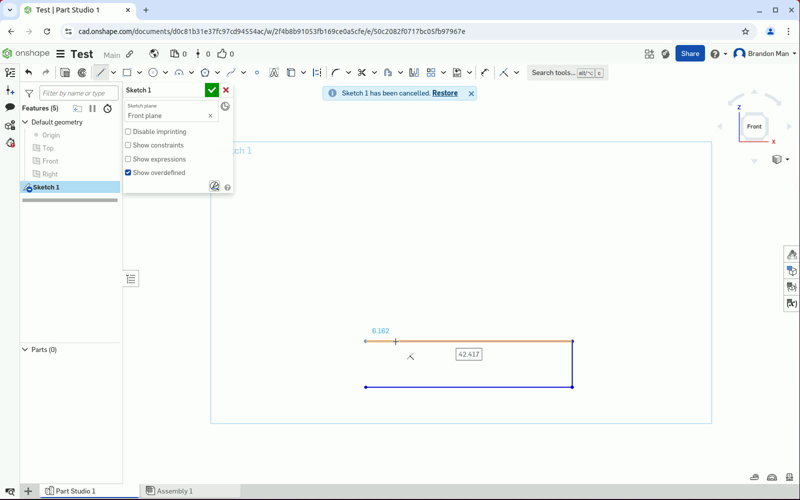
mouse_move(365, 387)
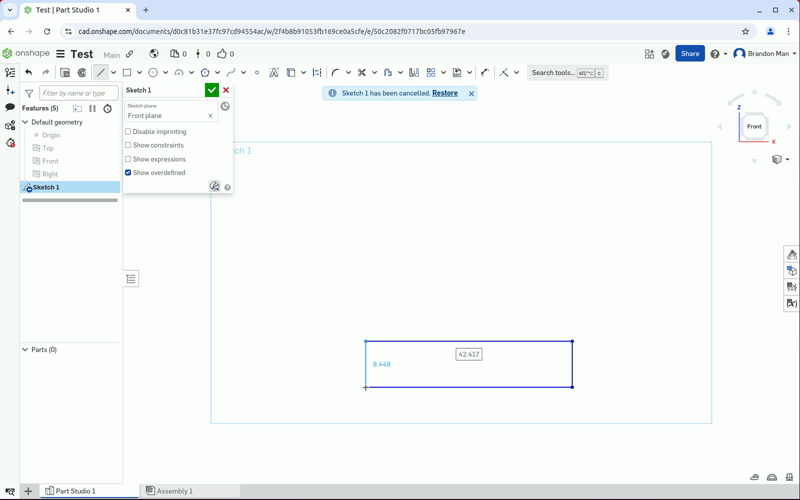
key_up(shift)
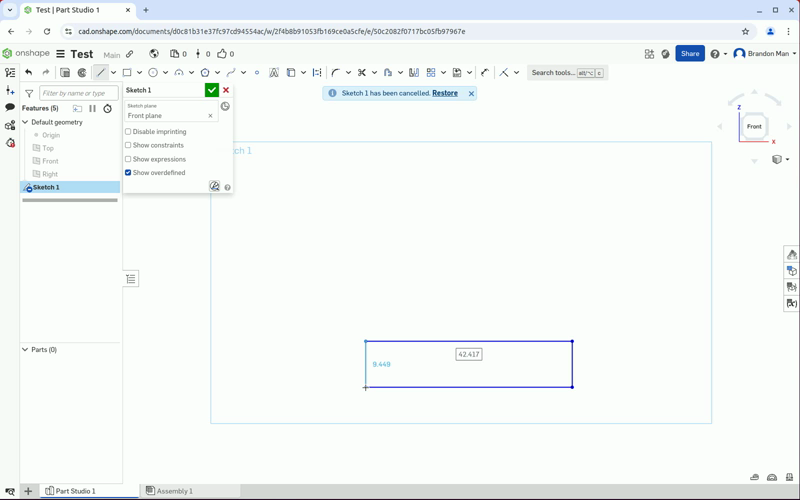
click(365, 387)
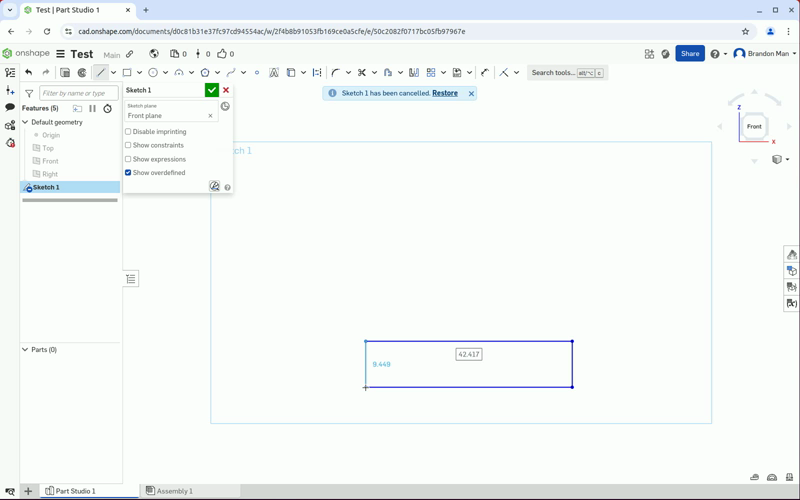
key(esc)
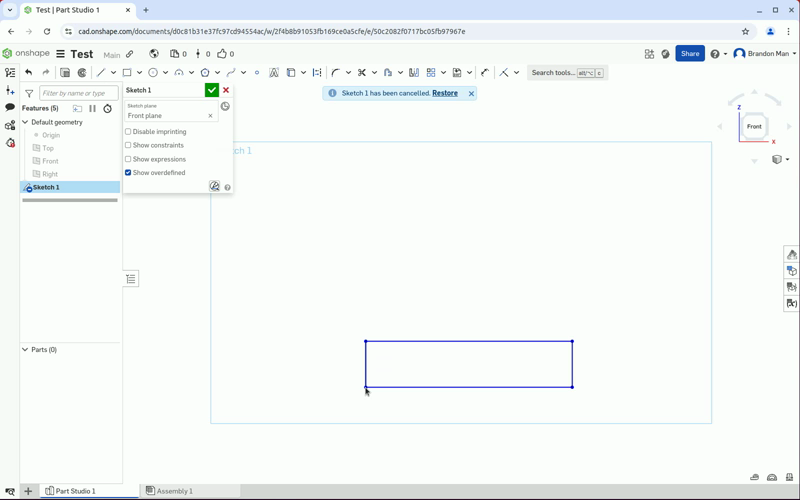
mouse_move(449, 369)
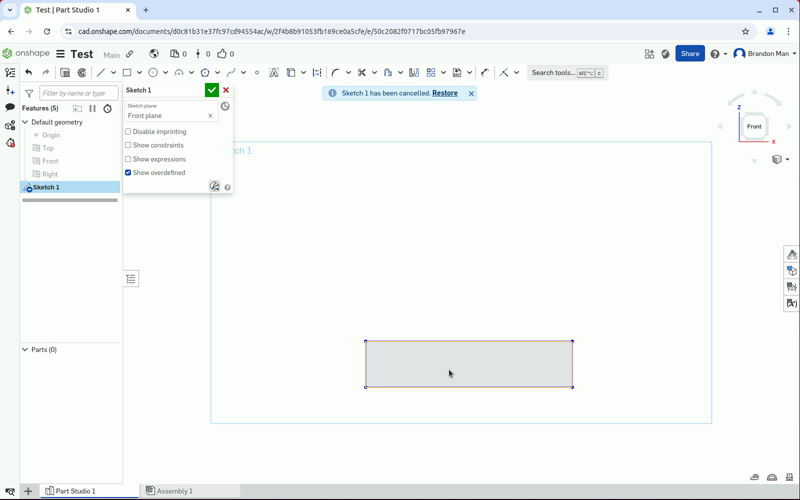
click(449, 369)
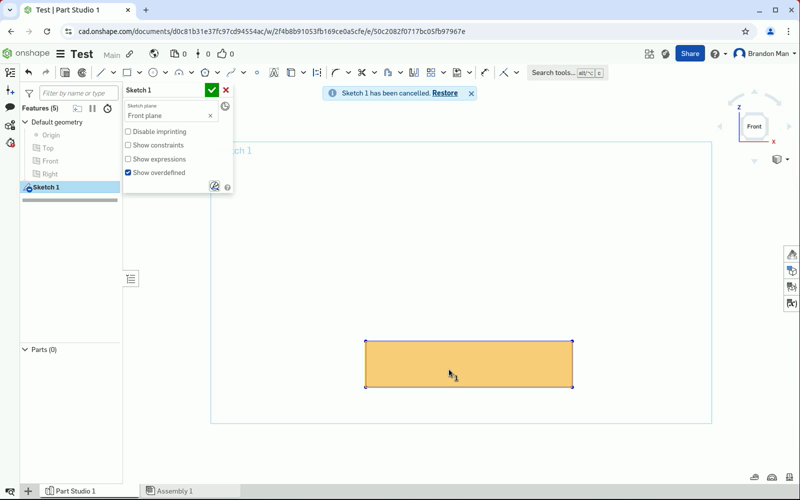
mouse_move(73, 352)
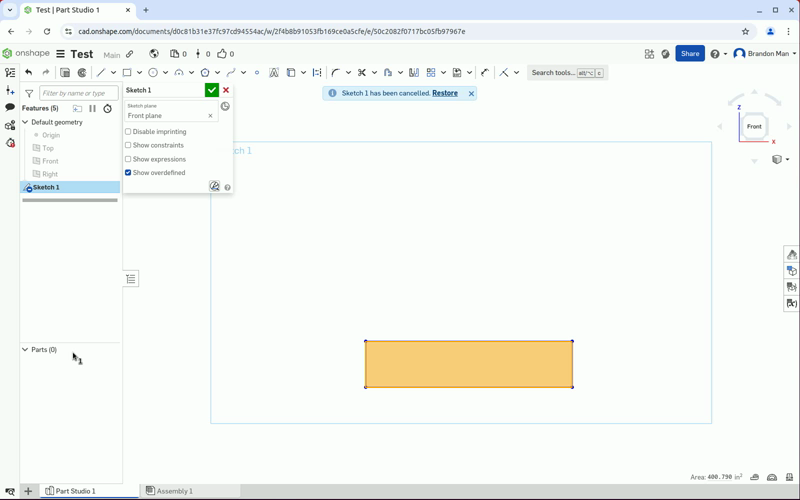
key(shift+y)
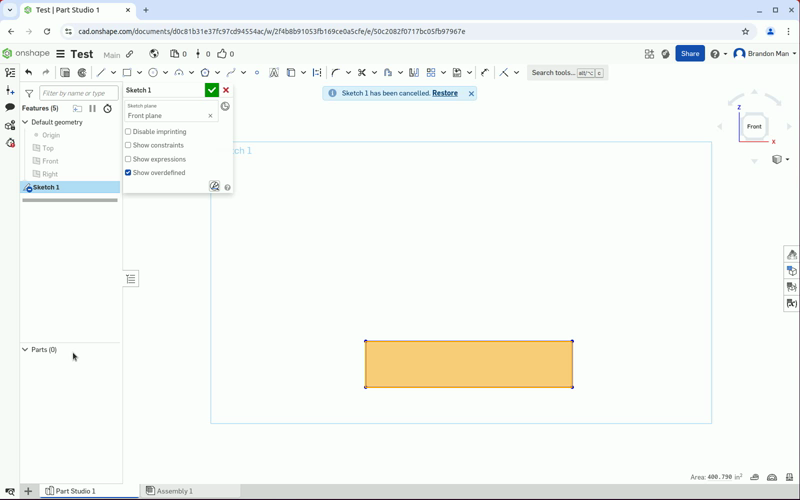
key(shift+e)
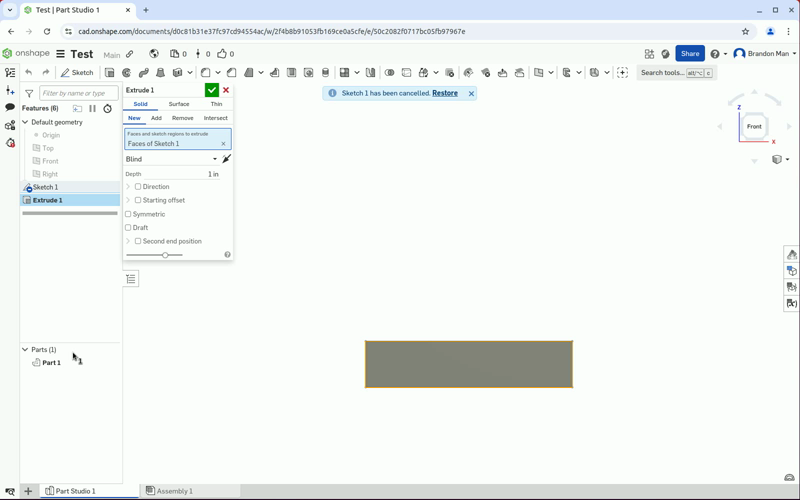
mouse_move(143, 106)
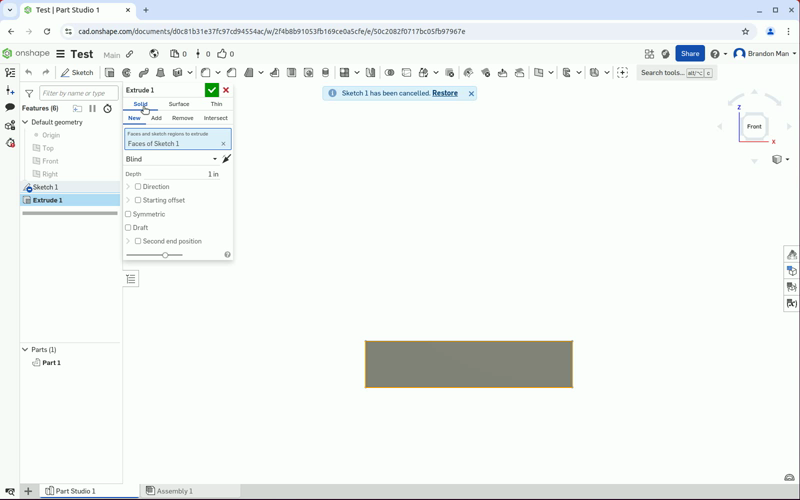
click(143, 106)
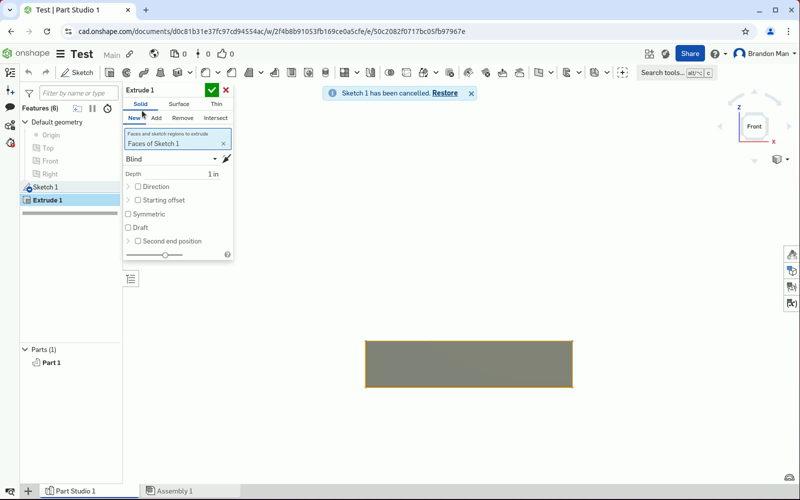
mouse_move(137, 120)
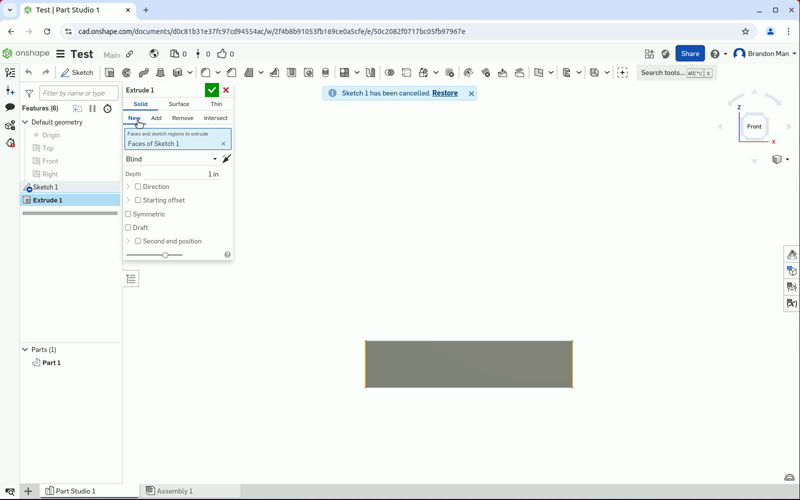
click(137, 120)
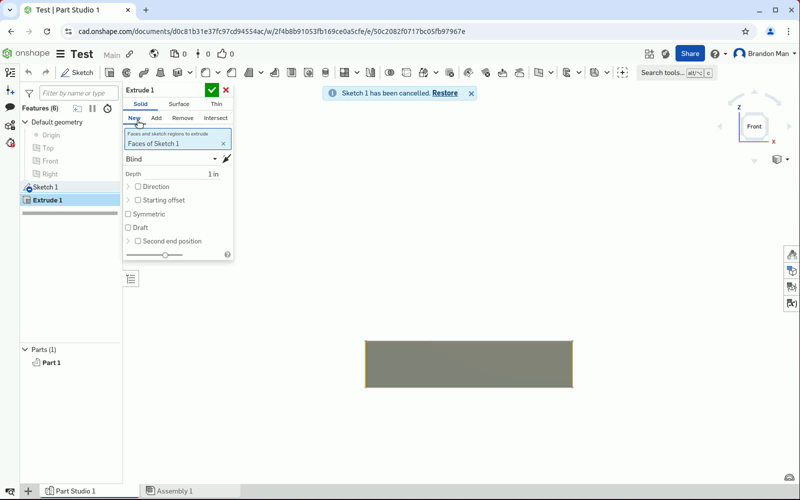
key(tab, 4)
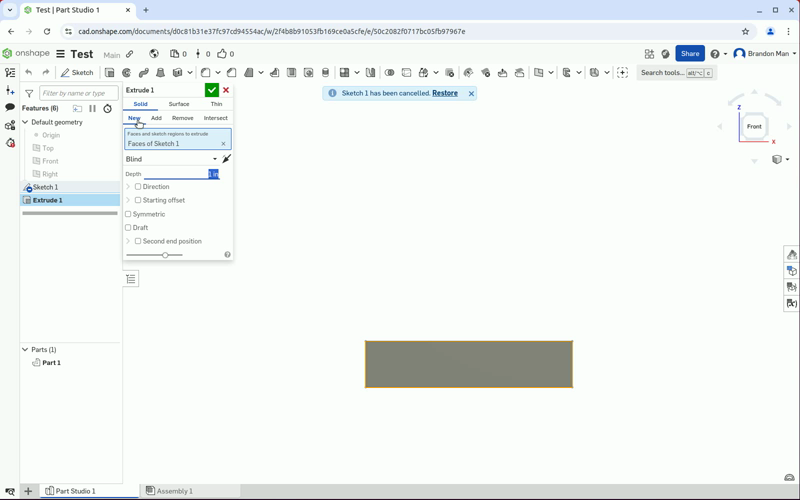
text(-21.905)
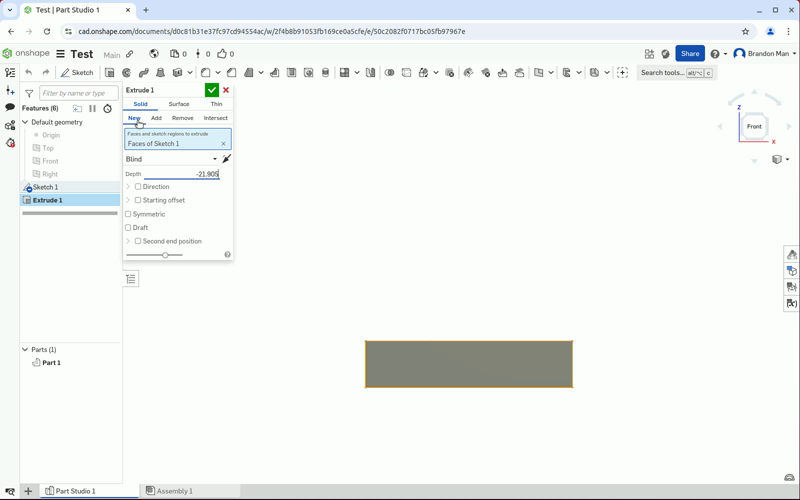
key(enter)
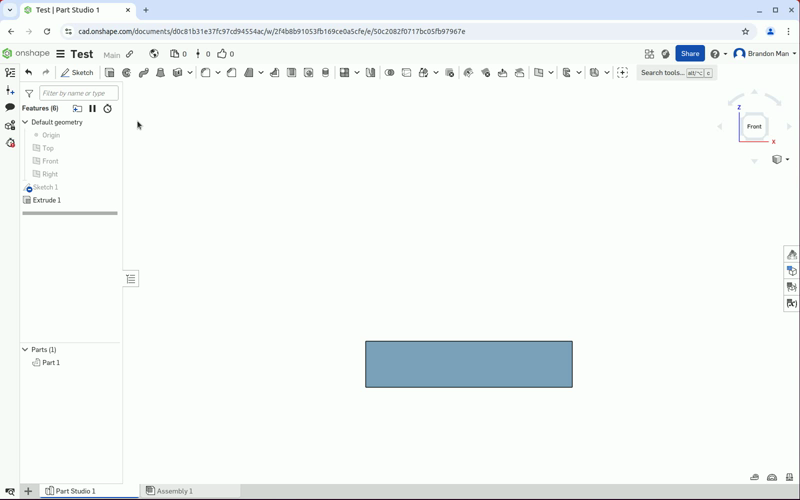
key(shift+h)
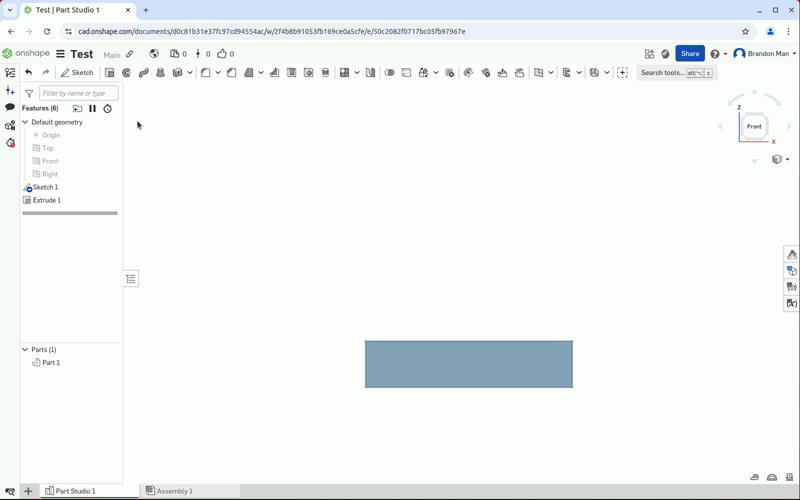
key(shift+h)
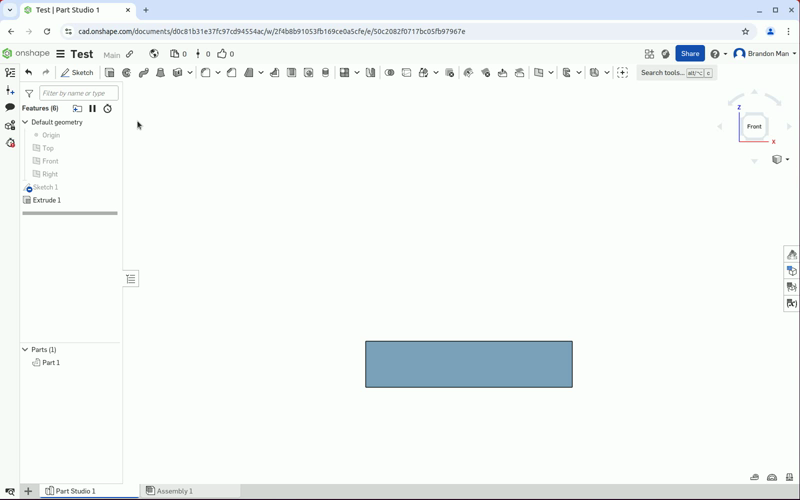
mouse_move(73, 189)
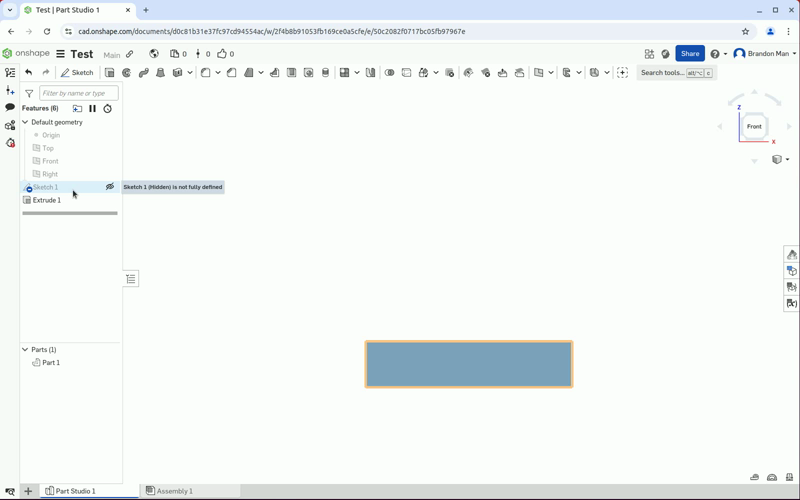
click(73, 189)
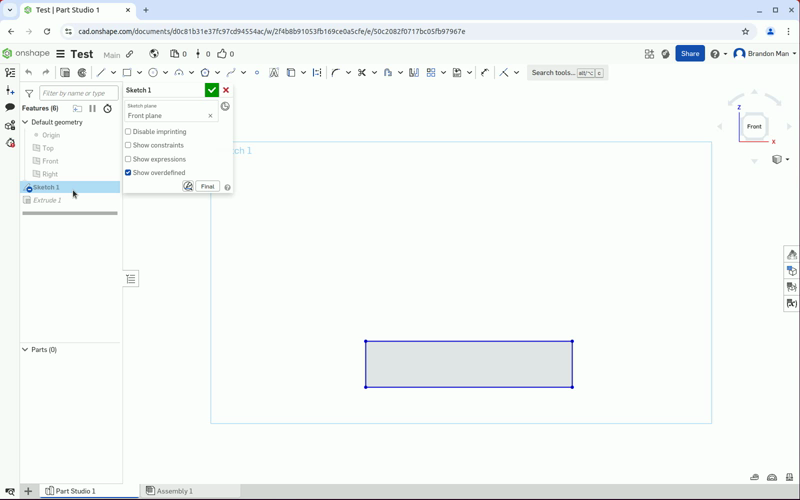
mouse_move(229, 92)
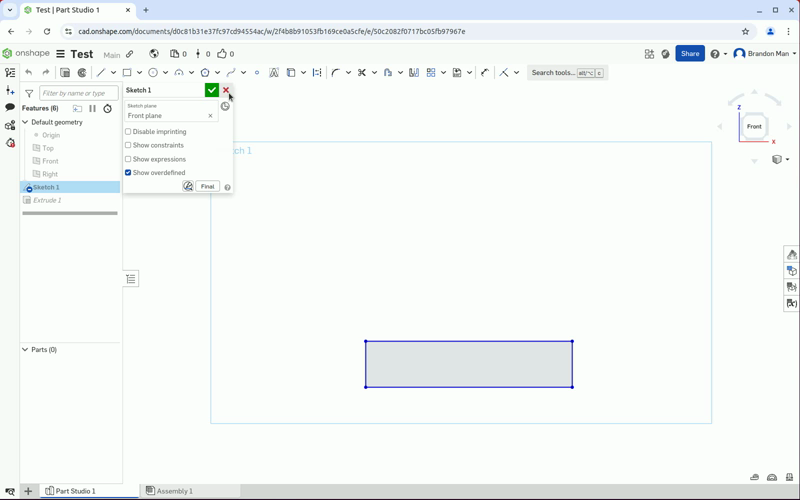
click(229, 92)
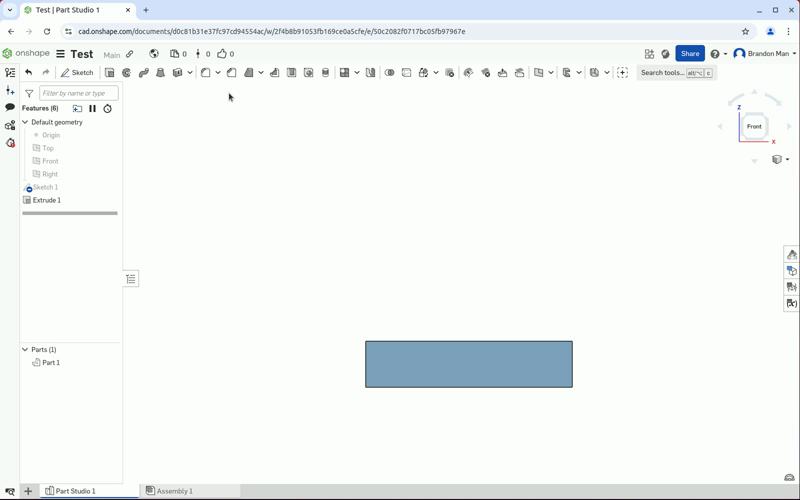
mouse_move(73, 352)
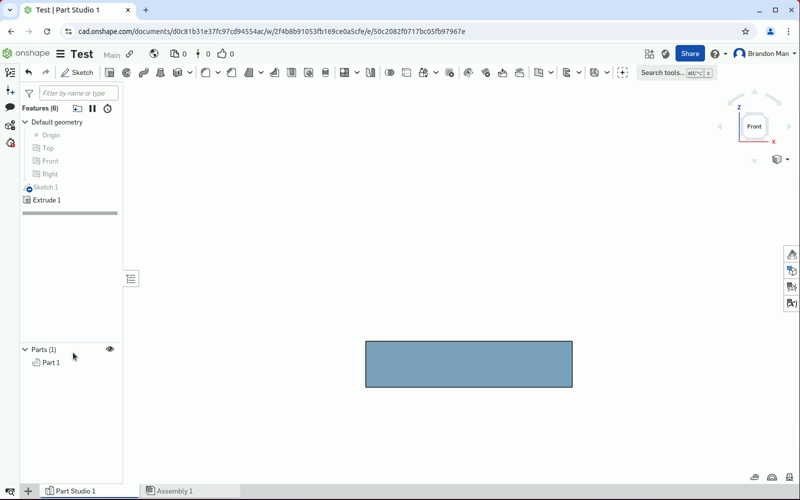
key(y)
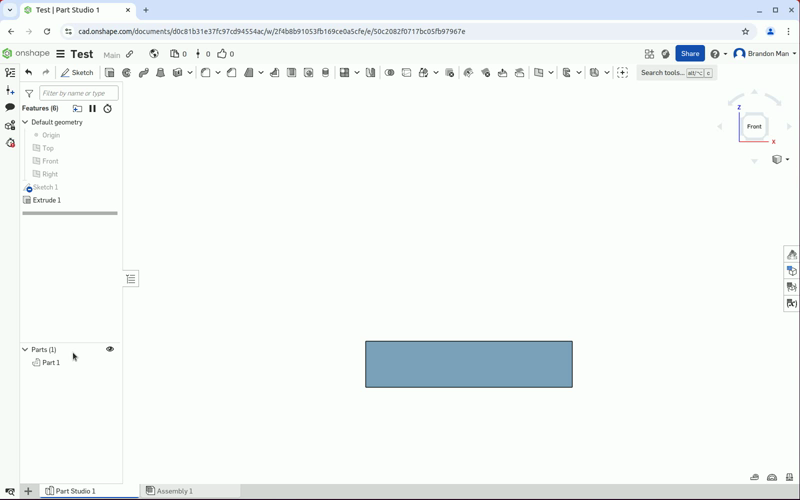
key(shift+p)
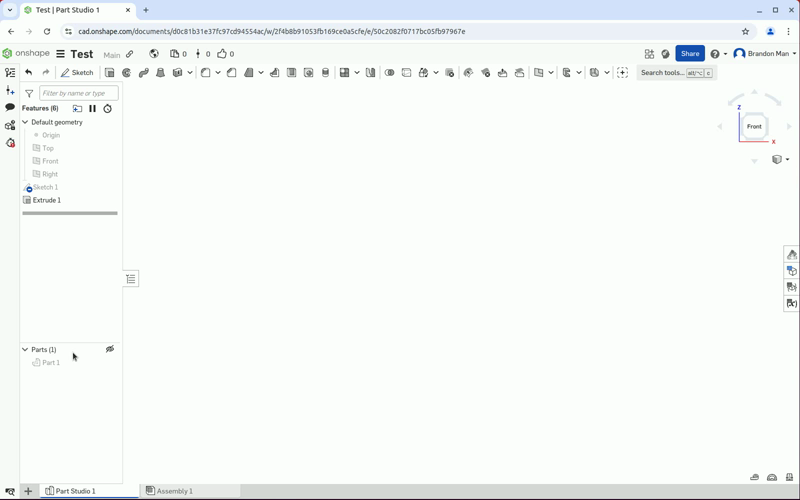
key(space)
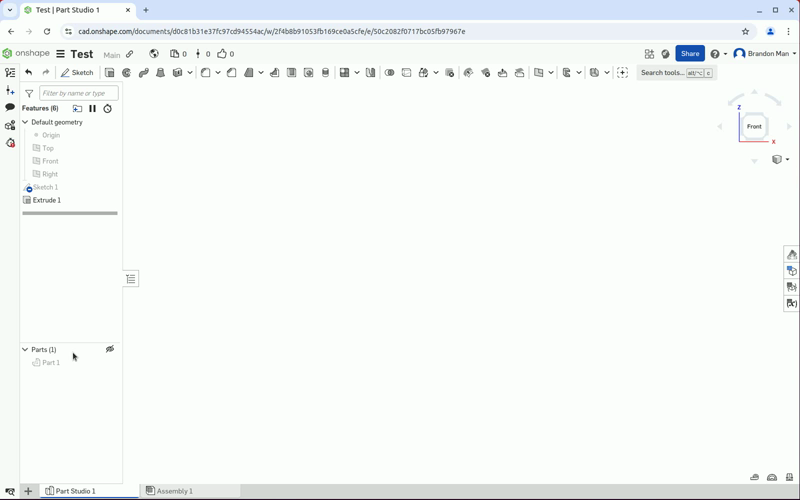
key_down(shift)
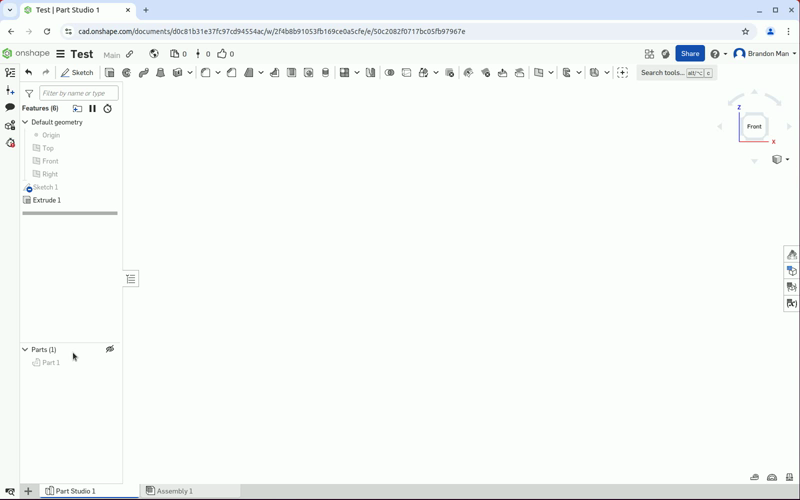
key(down)
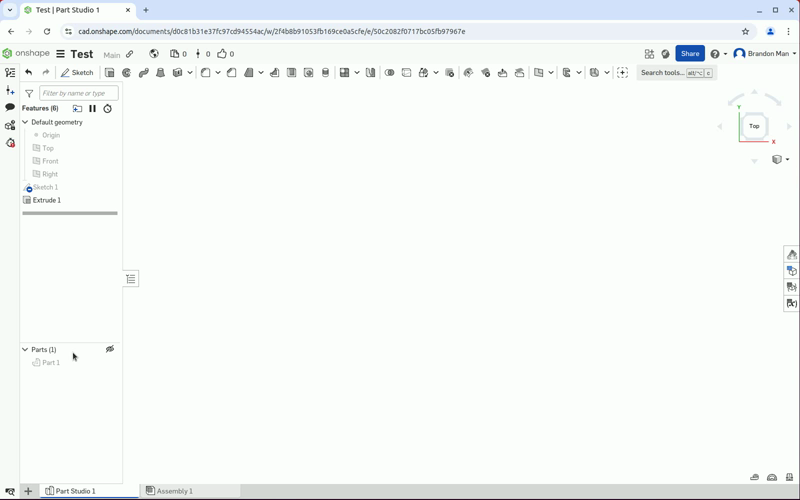
key_up(shift)
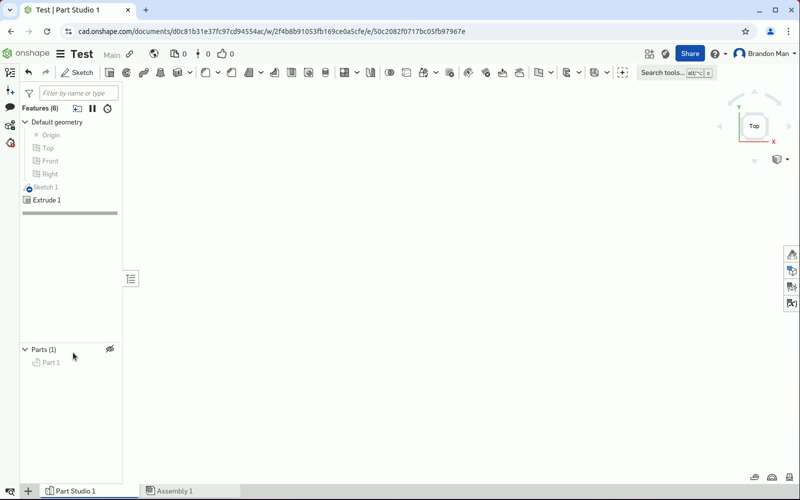
mouse_move(73, 352)
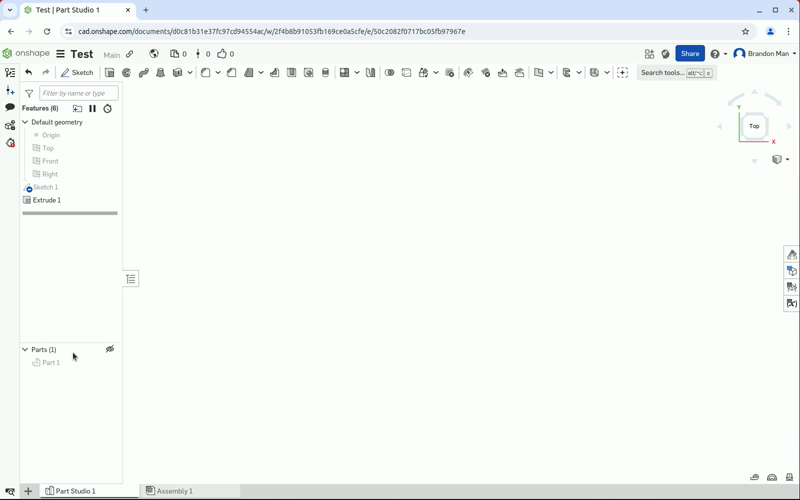
key(shift+y)
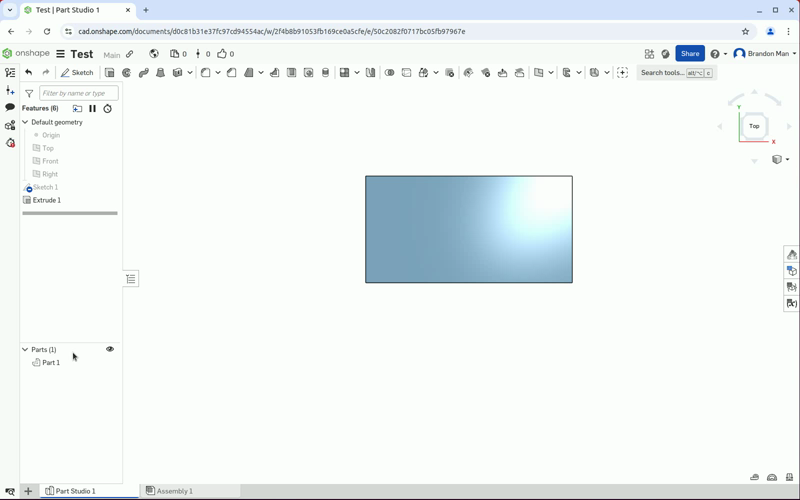
mouse_move(541, 75)
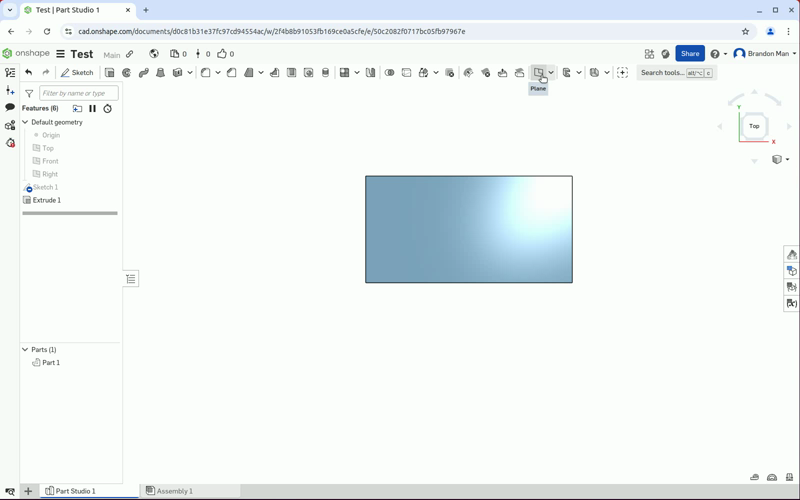
click(541, 75)
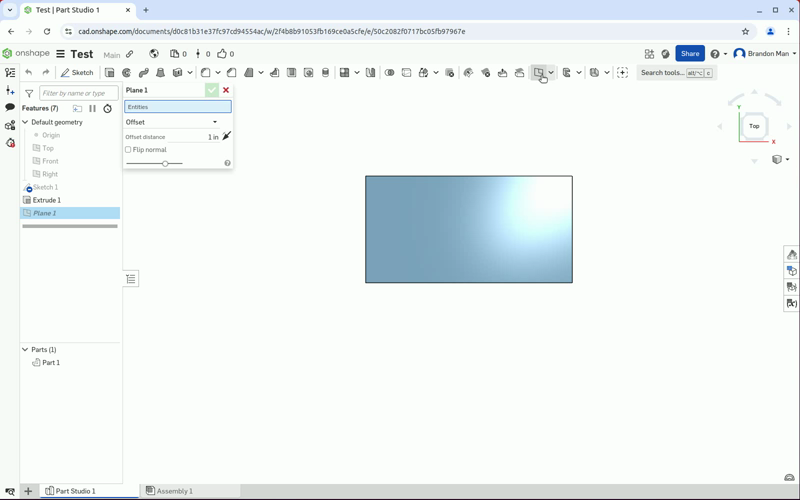
mouse_move(73, 150)
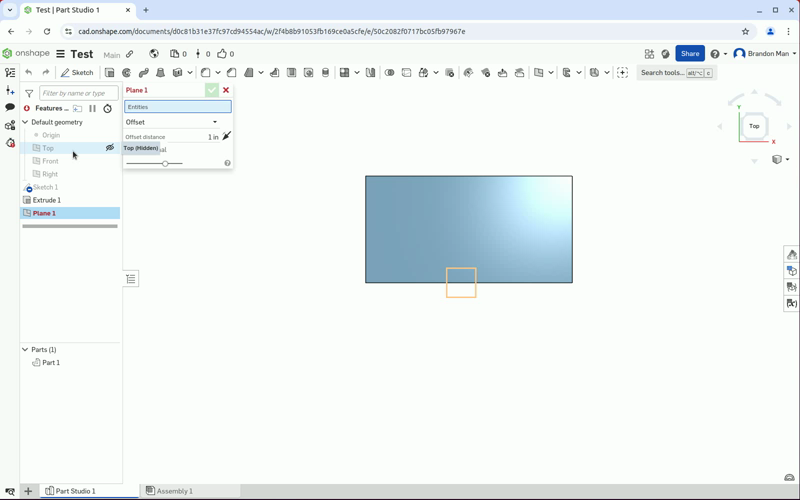
click(73, 150)
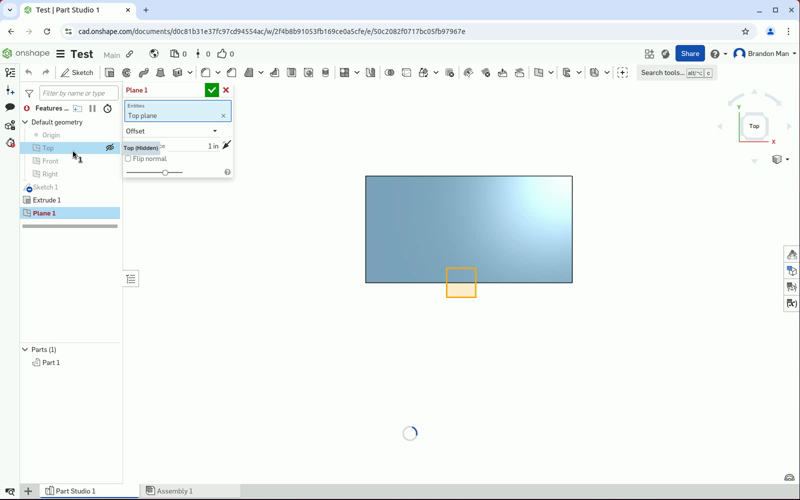
key(tab, 2)
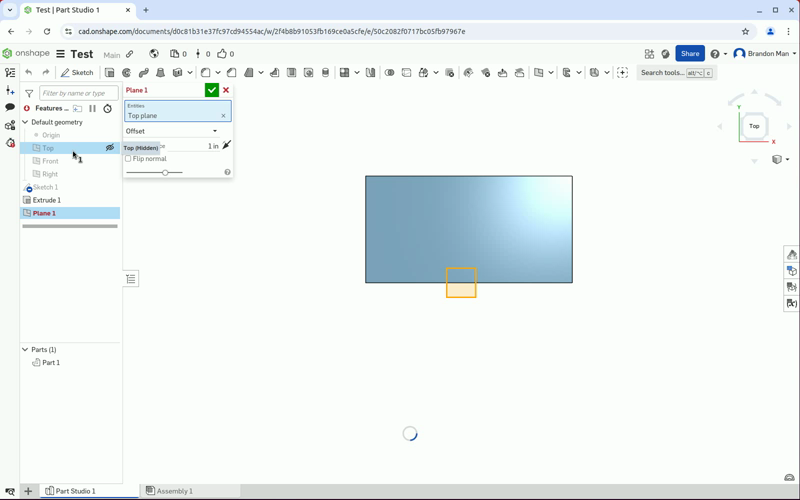
text(12.047)
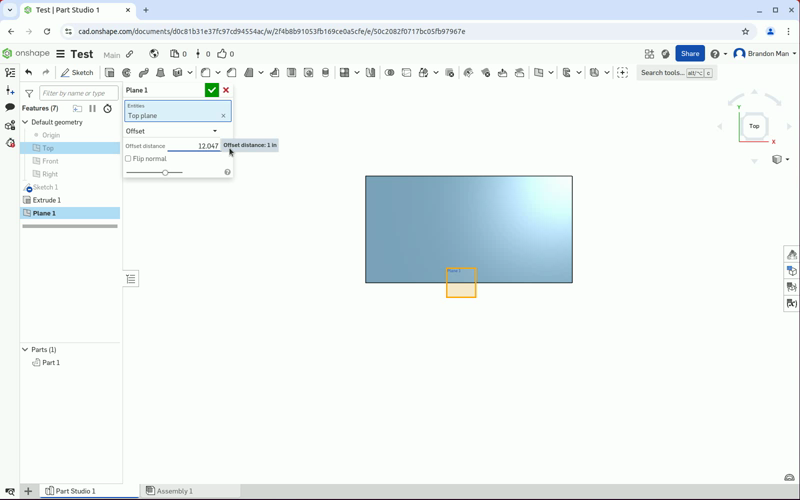
mouse_move(229, 147)
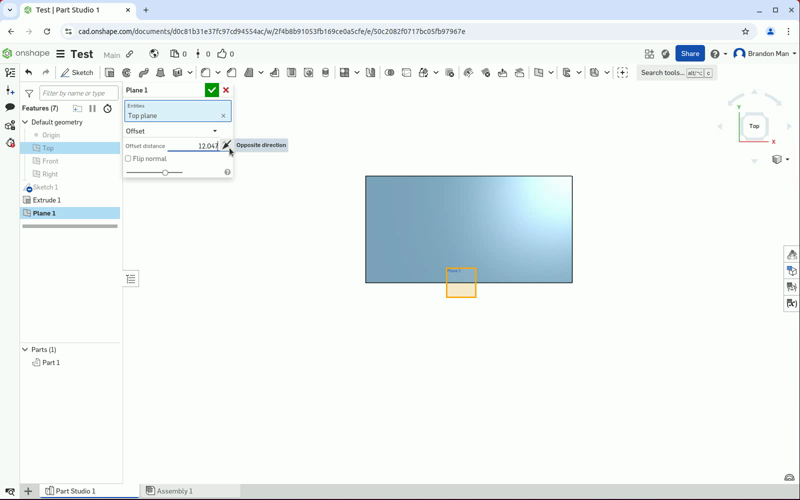
click(229, 147)
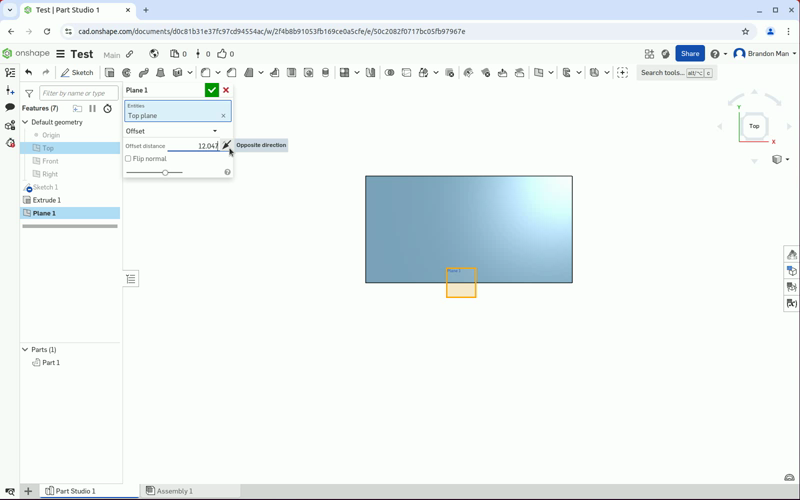
key(enter, 2)
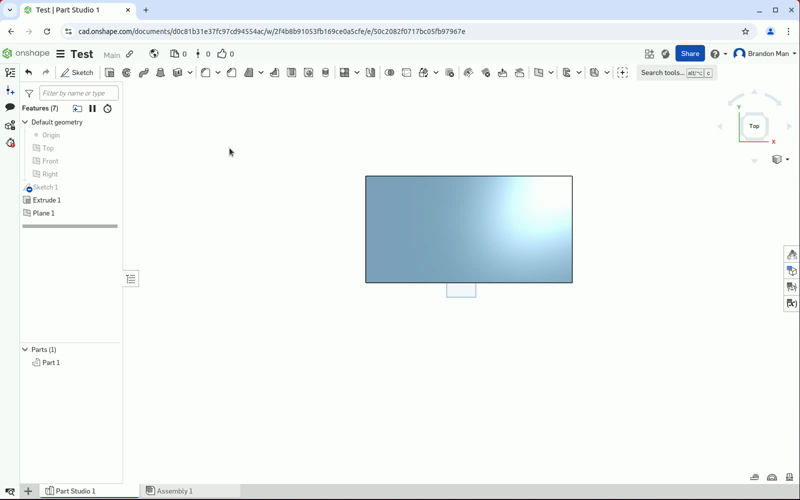
key(shift+s)
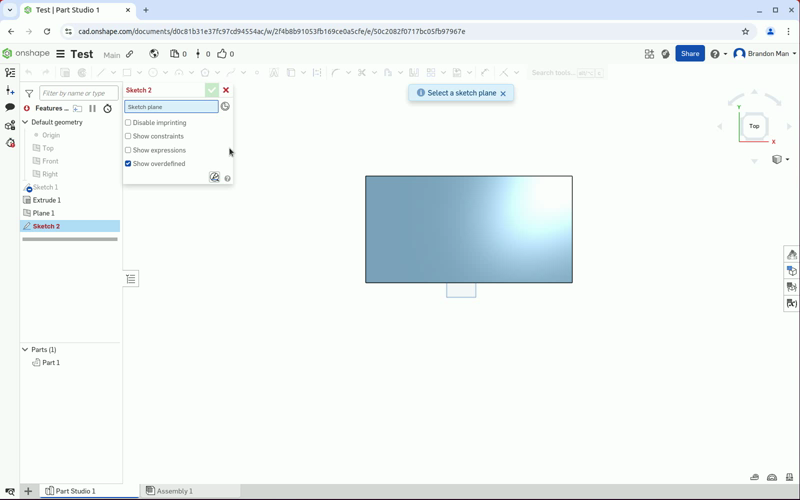
mouse_move(73, 215)
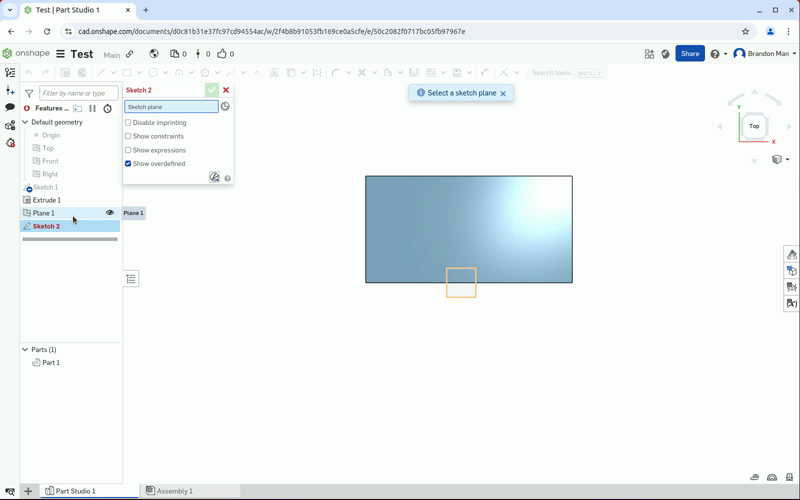
click(73, 215)
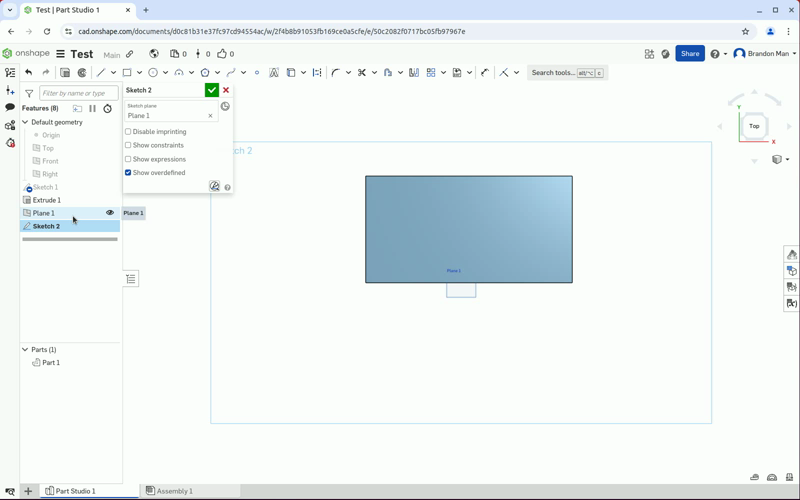
mouse_move(73, 352)
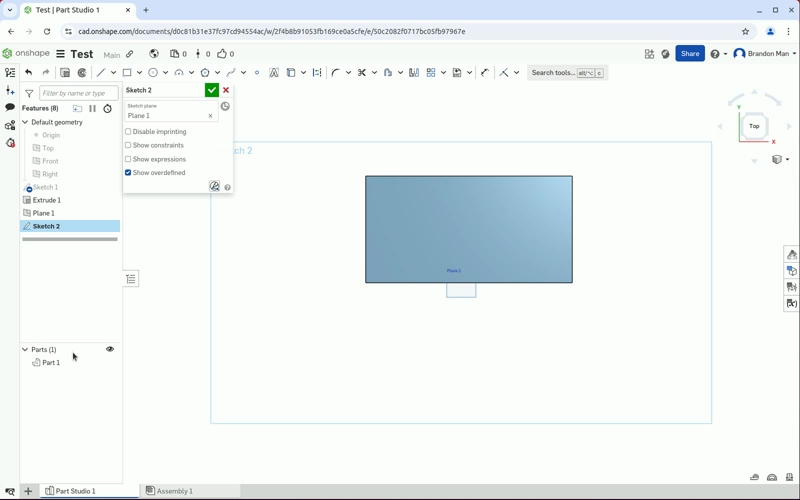
key(y)
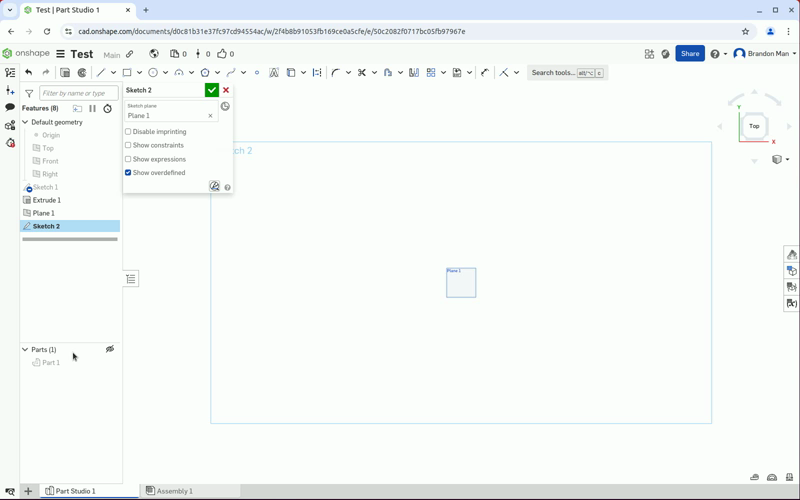
key(l)
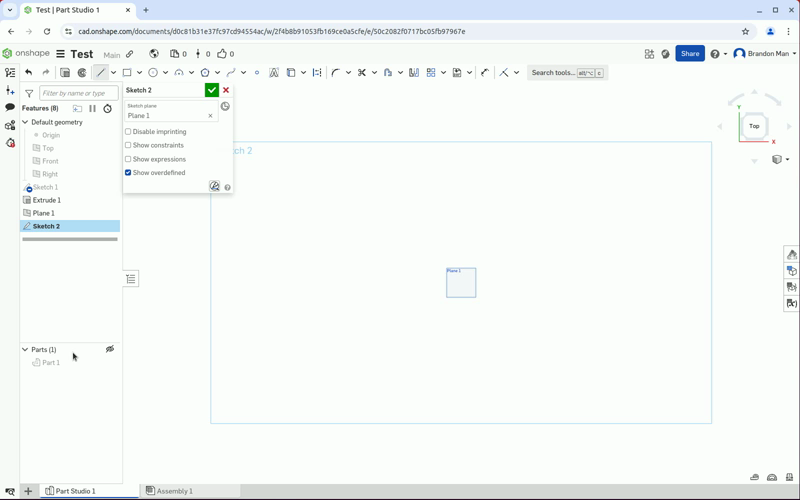
key_down(shift)
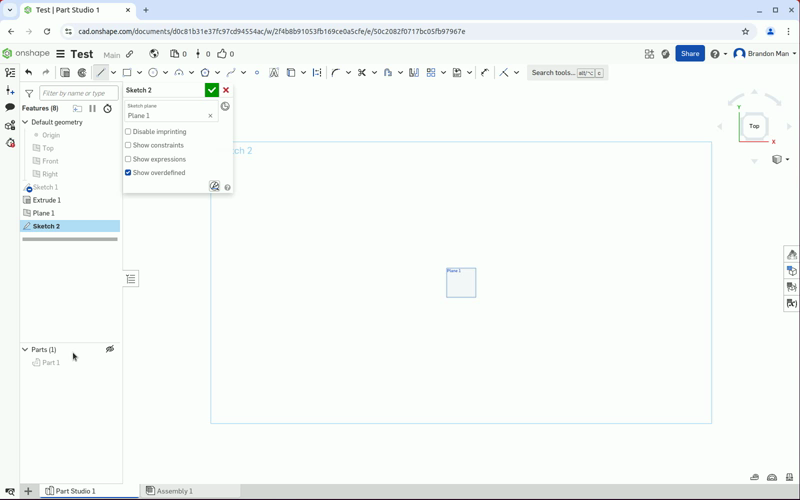
mouse_move(365, 205)
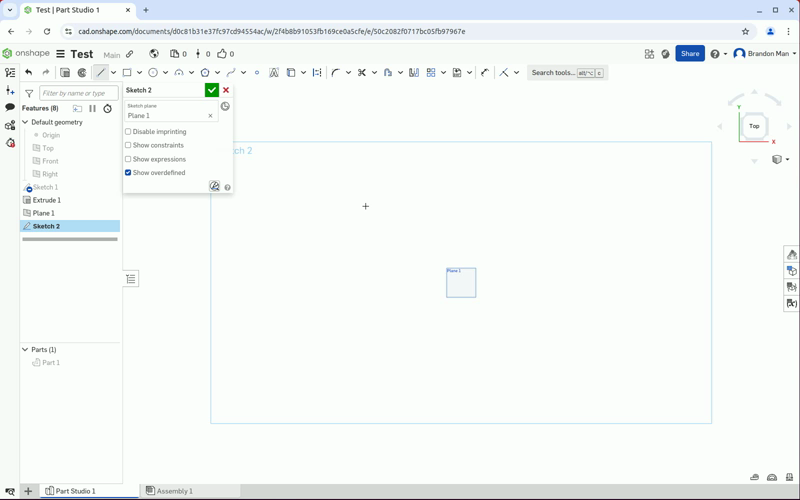
click(365, 205)
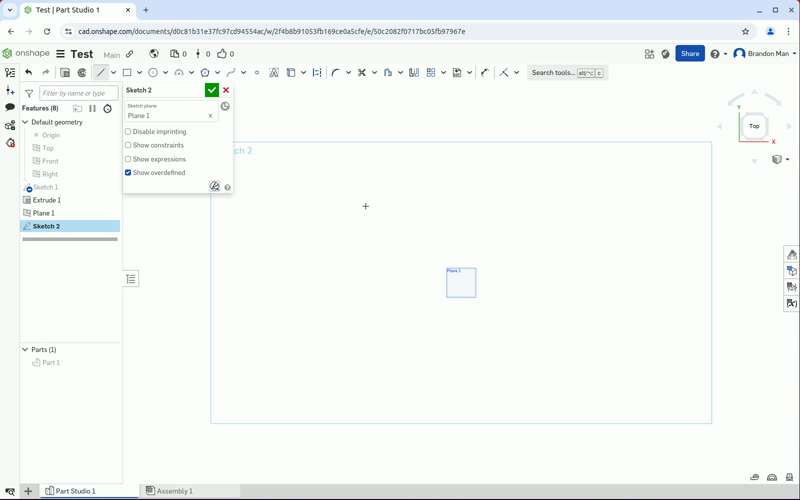
key_up(shift)
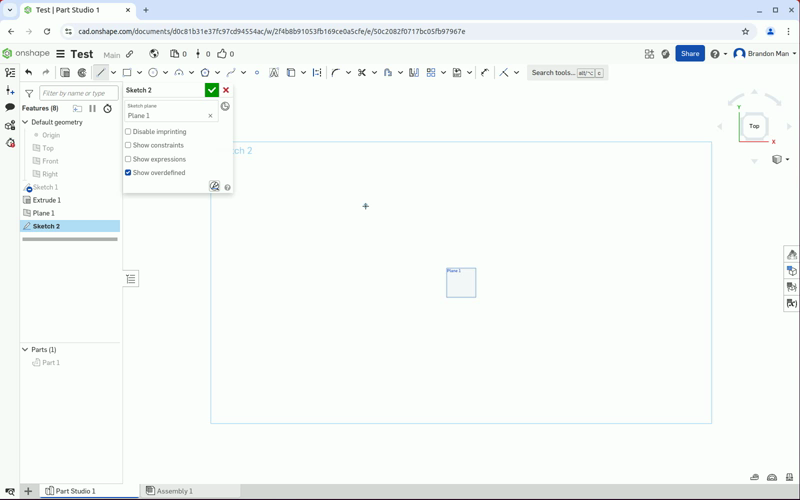
key_down(shift)
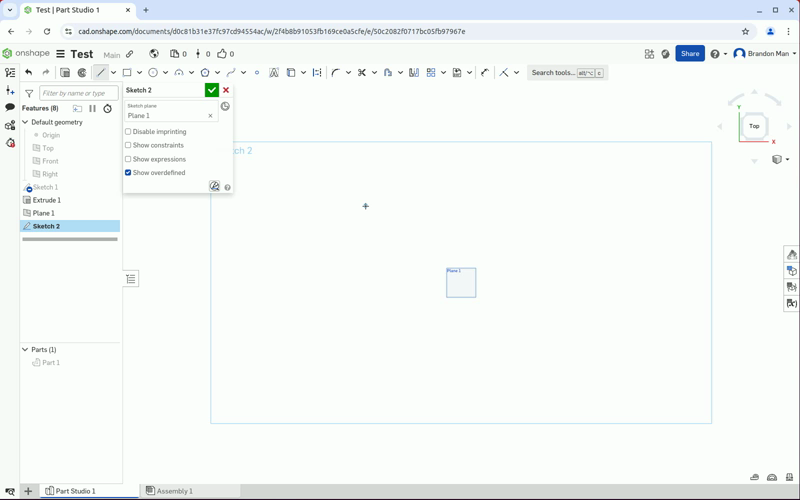
mouse_move(572, 205)
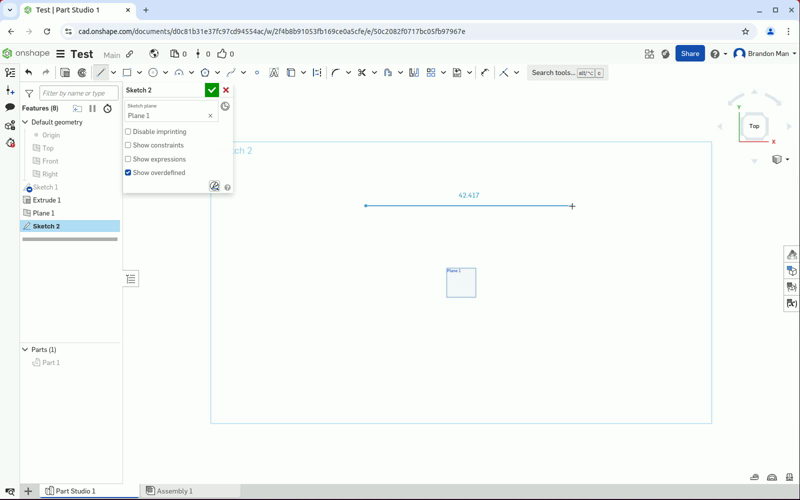
click(572, 205)
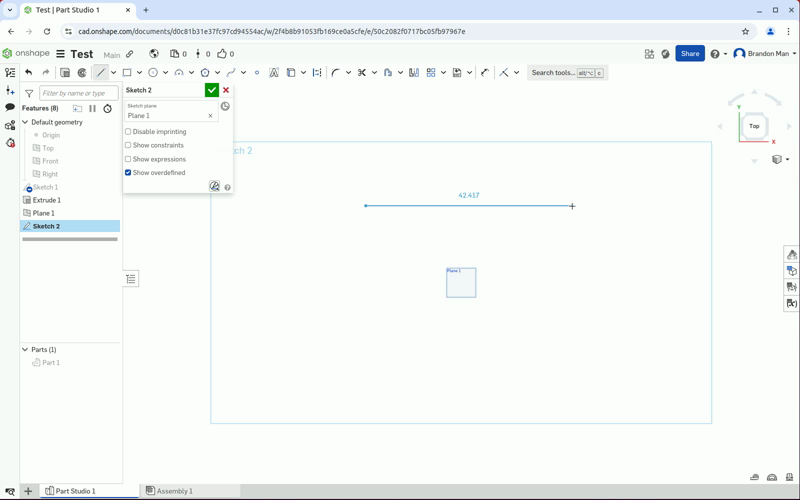
key_up(shift)
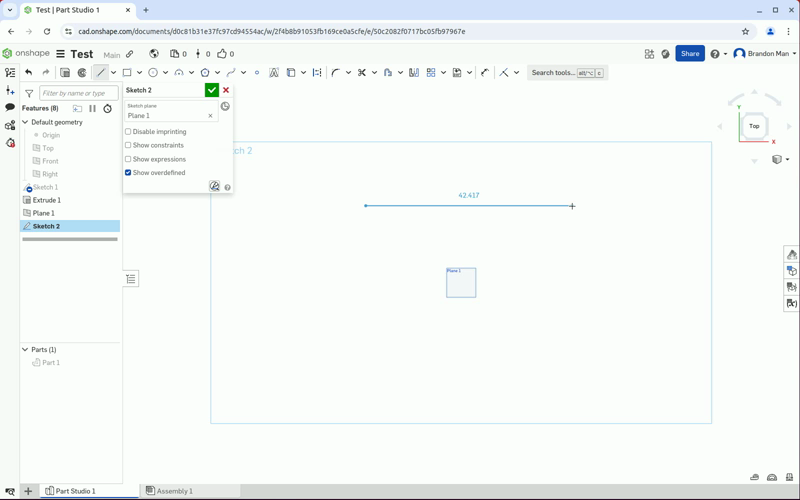
key_down(shift)
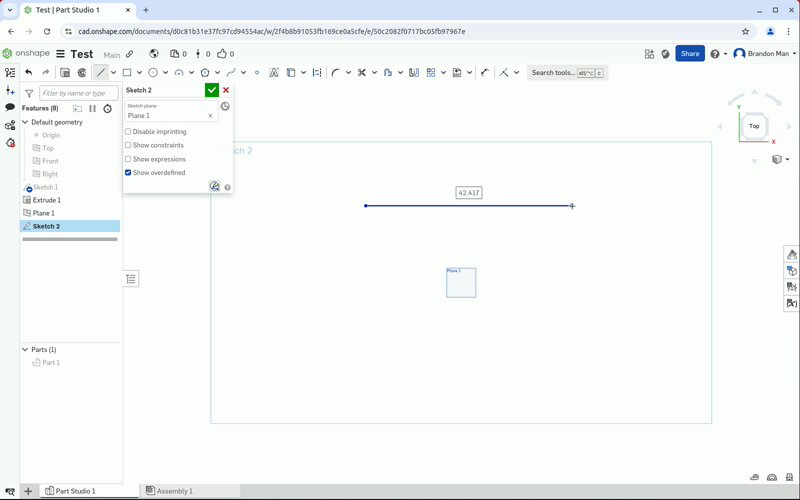
mouse_move(589, 205)
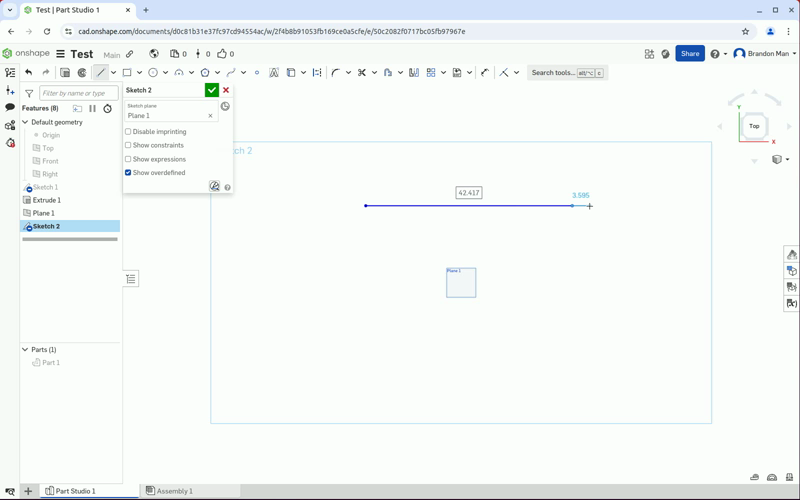
mouse_move(572, 177)
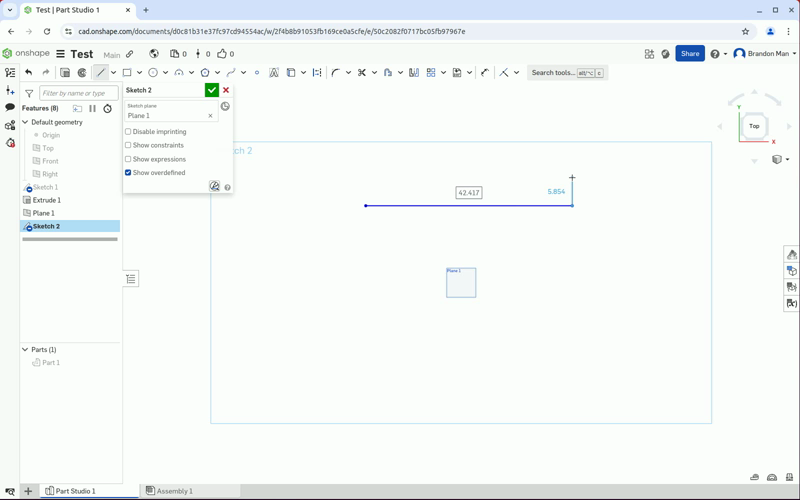
click(572, 177)
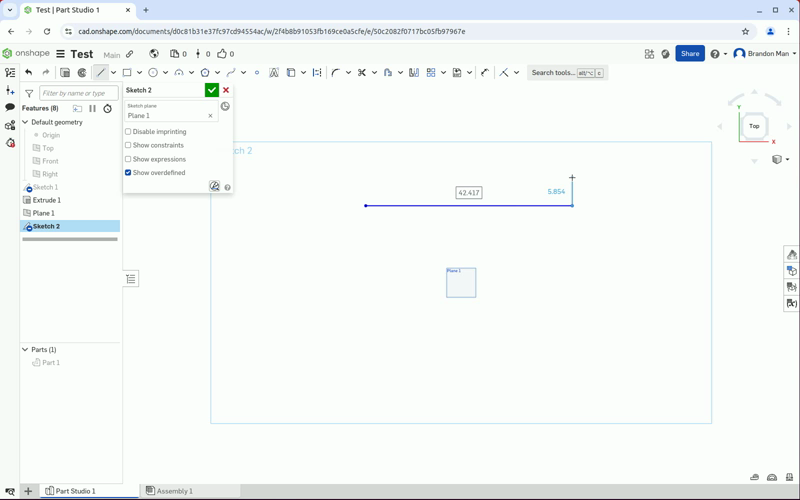
key_up(shift)
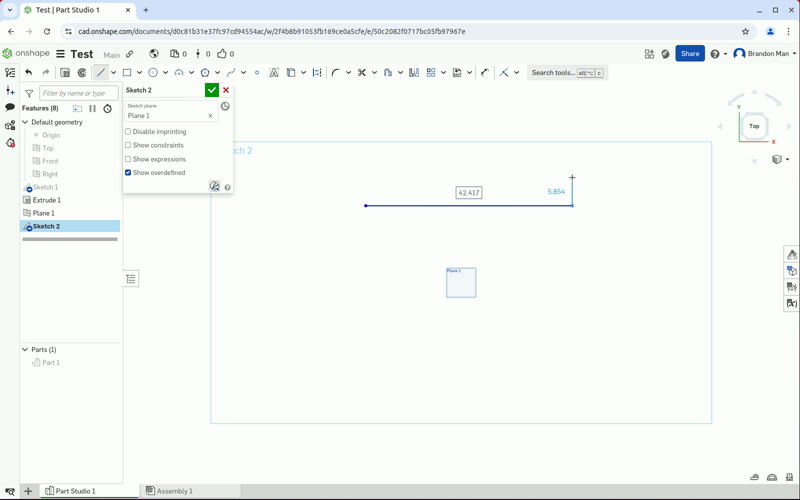
key_down(shift)
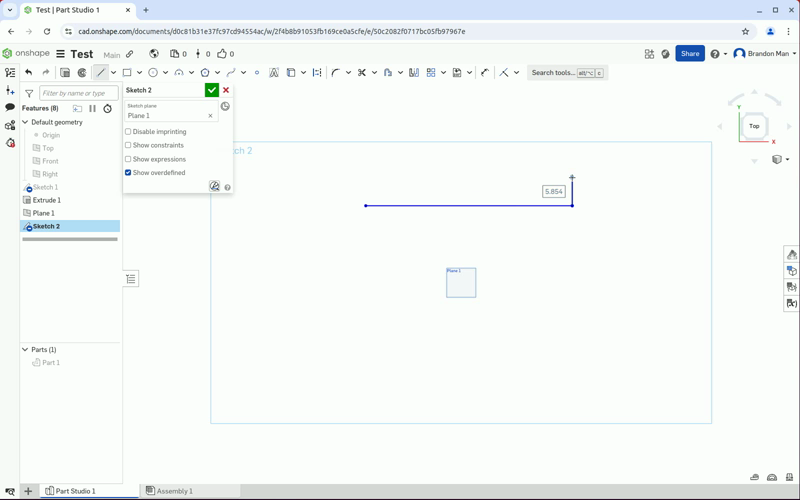
mouse_move(365, 177)
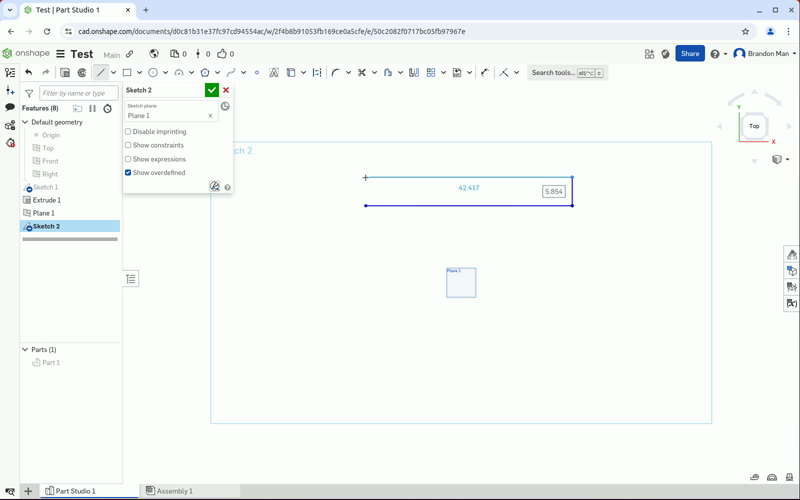
click(365, 177)
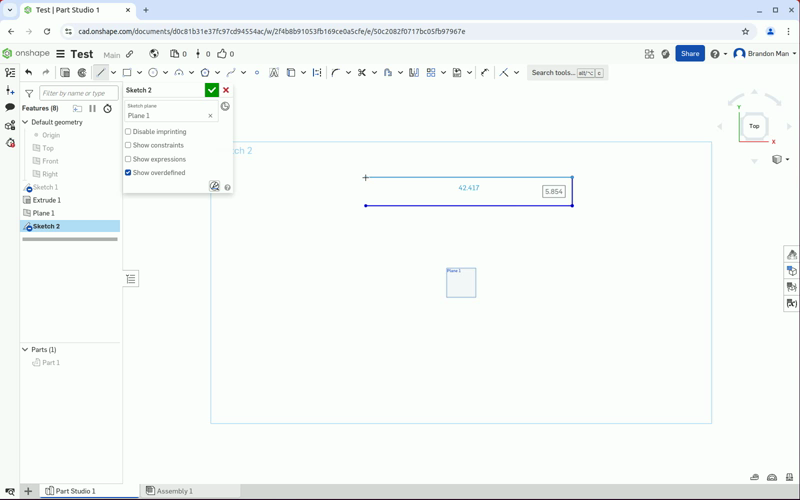
key_up(shift)
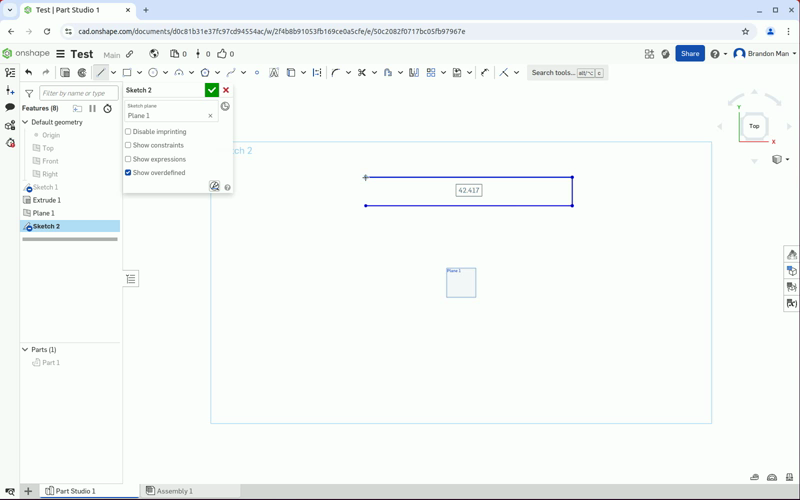
mouse_move(395, 177)
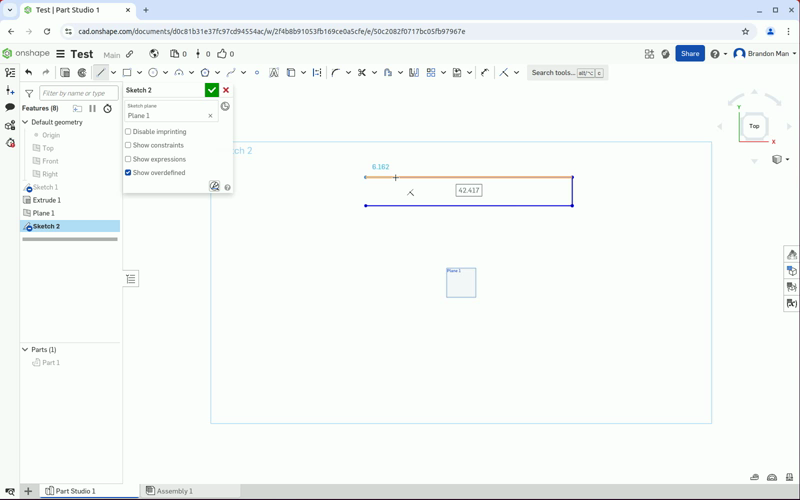
key_down(shift)
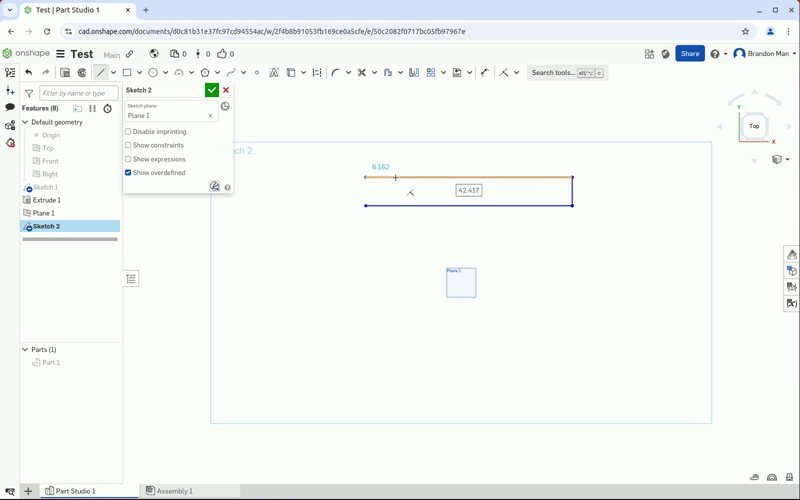
mouse_move(365, 205)
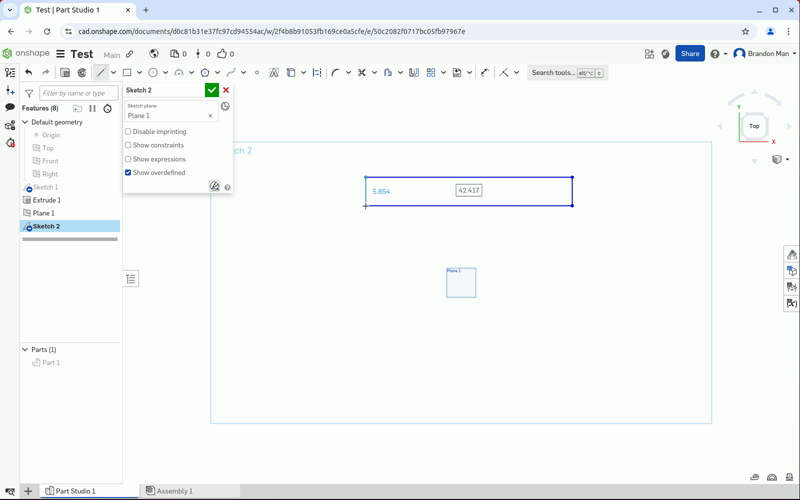
key_up(shift)
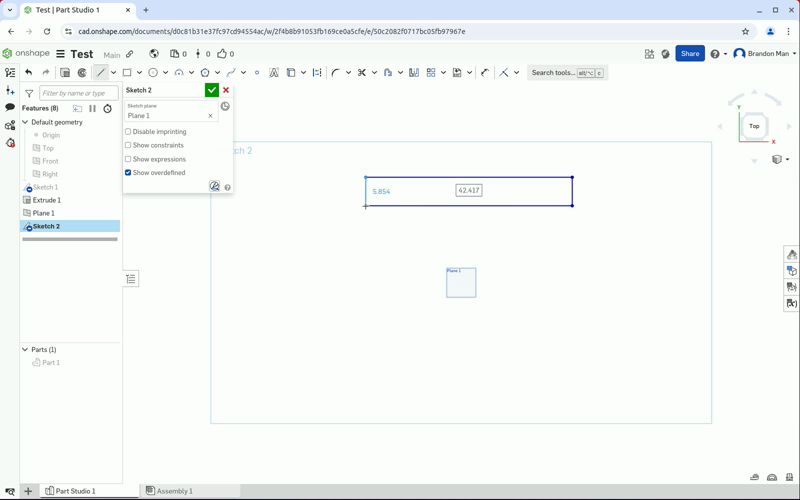
click(365, 205)
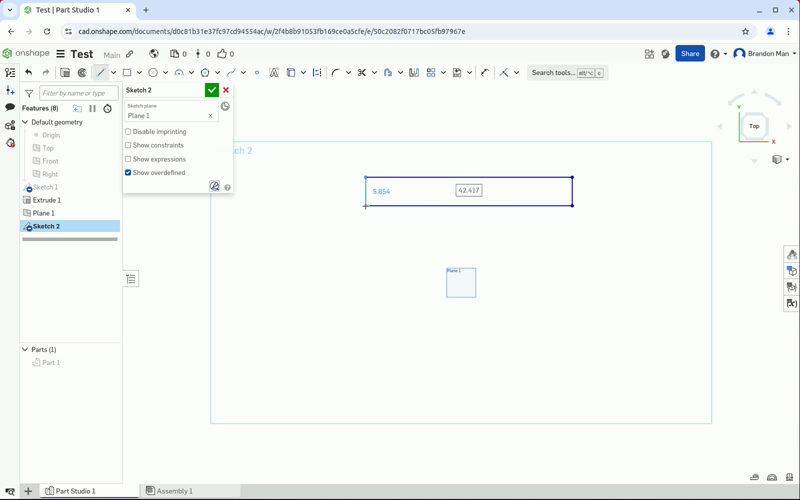
key(esc)
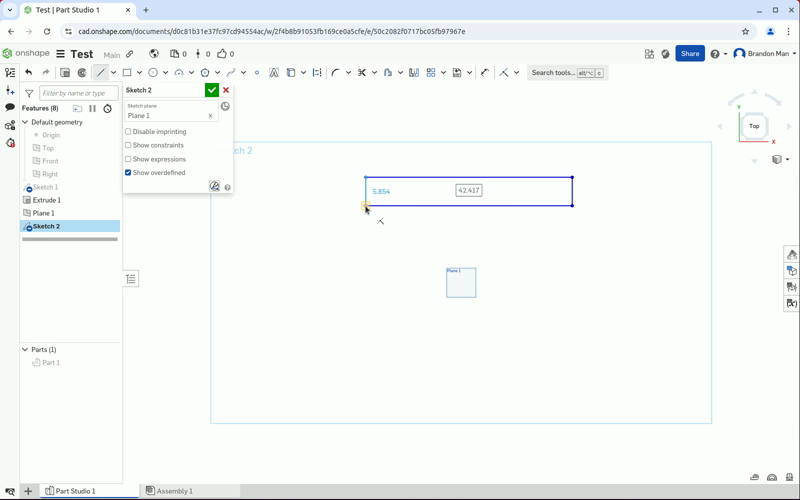
mouse_move(441, 185)
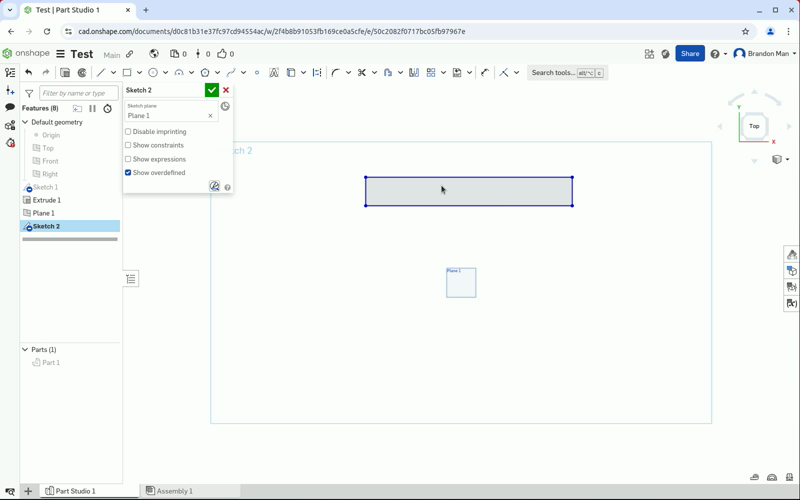
click(441, 185)
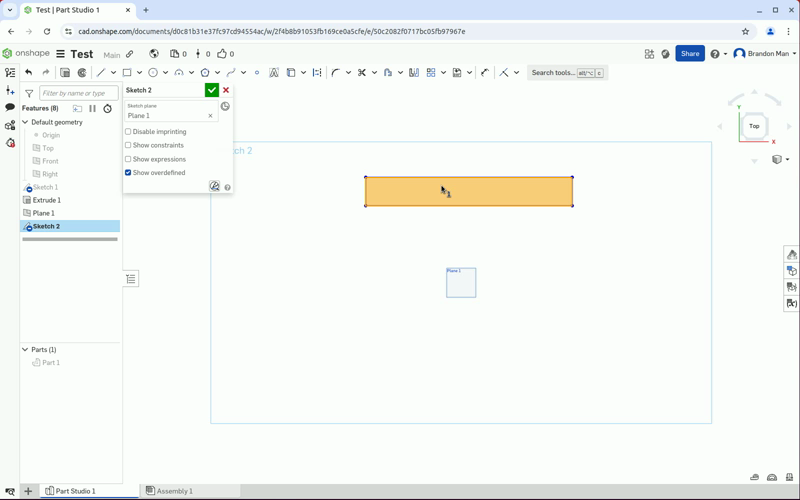
mouse_move(73, 352)
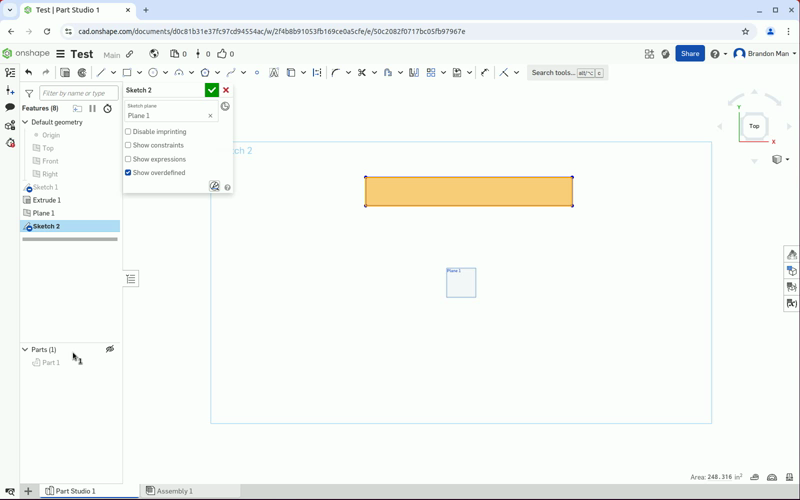
key(shift+y)
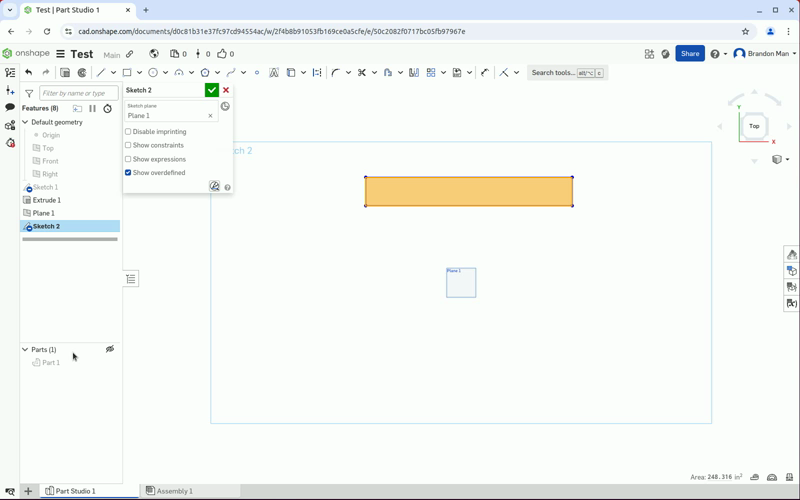
key(shift+e)
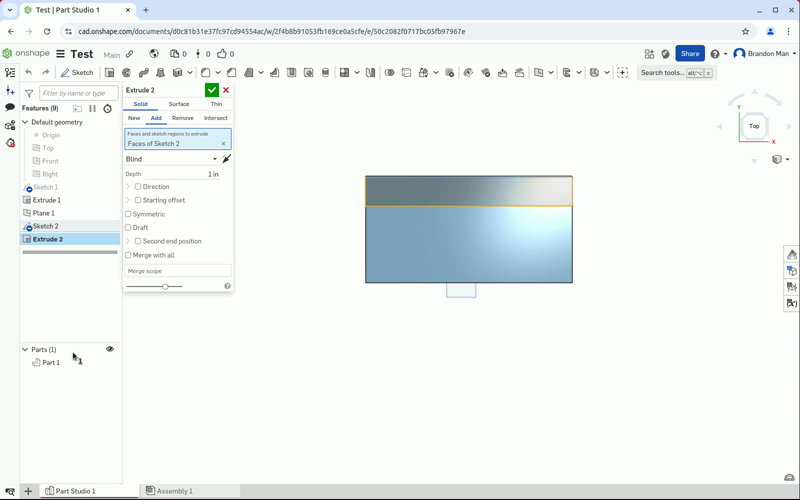
mouse_move(143, 106)
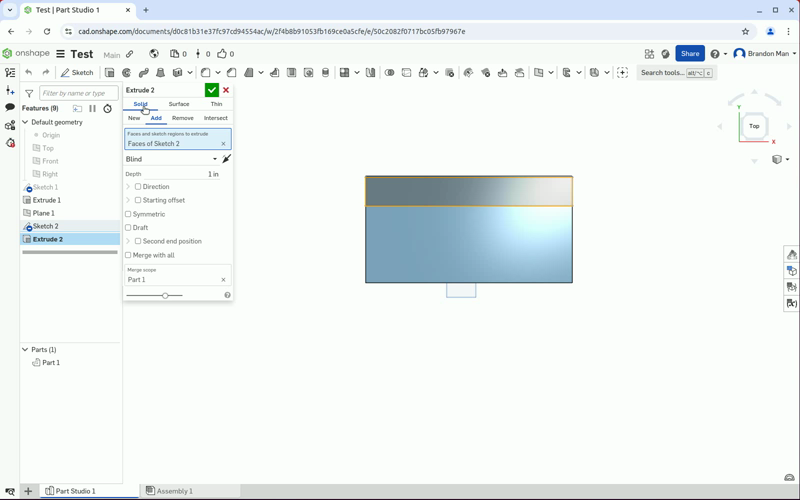
click(143, 106)
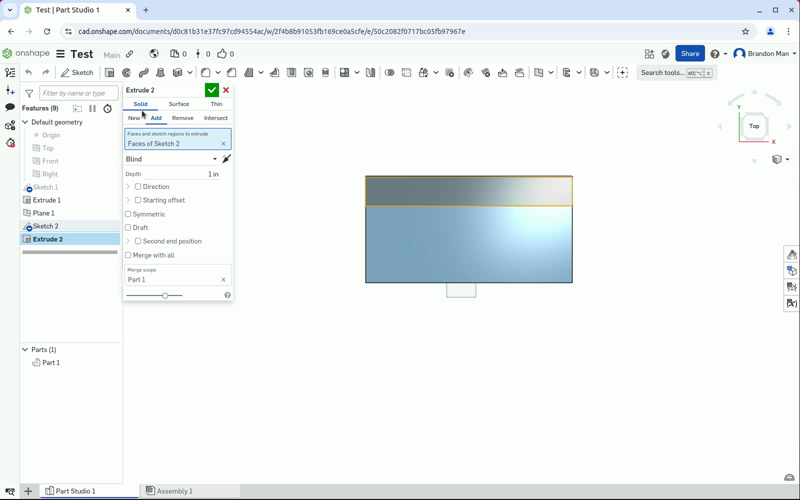
mouse_move(137, 120)
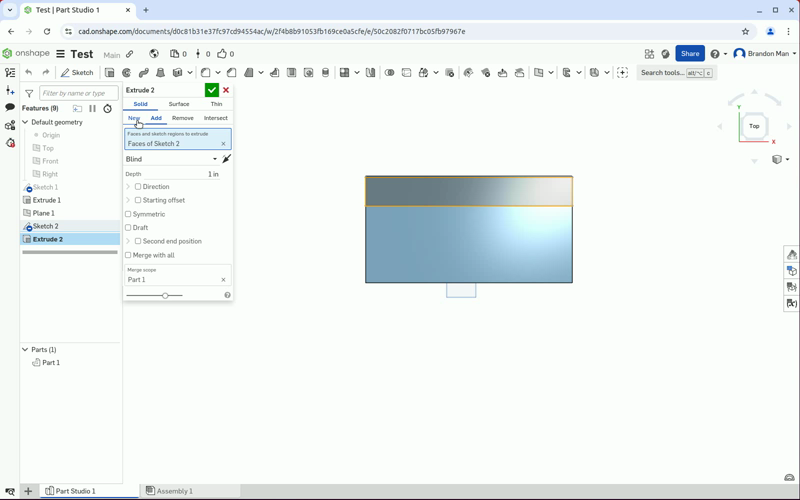
click(137, 120)
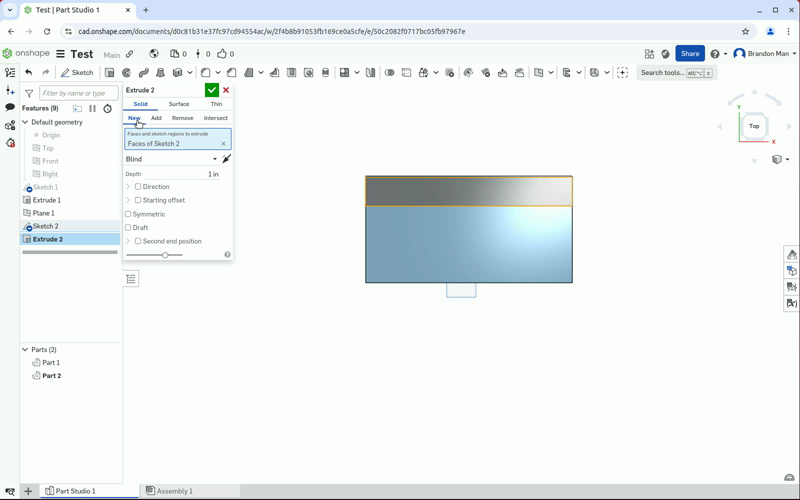
key(tab, 4)
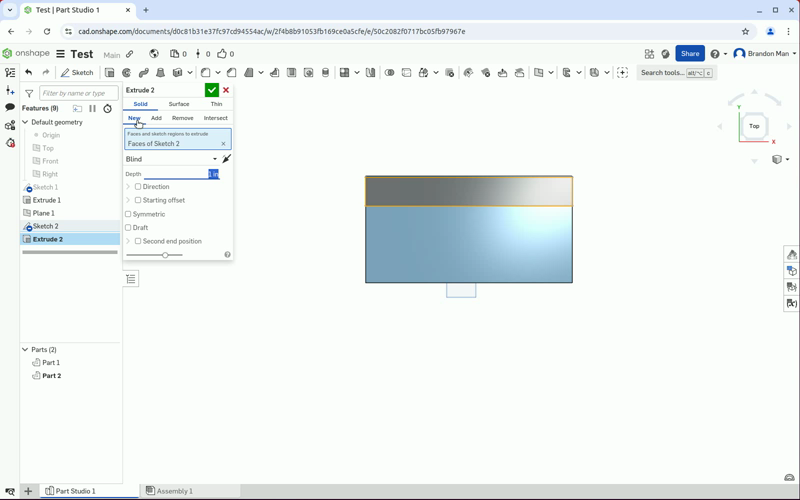
text(11.795)
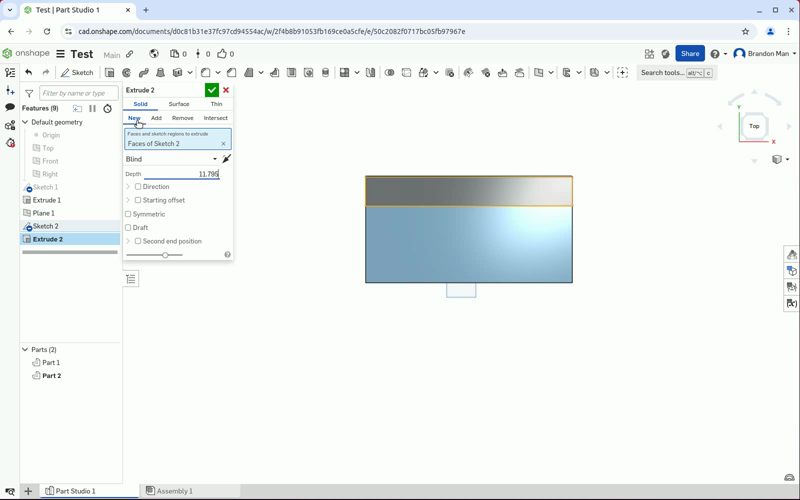
key(enter)
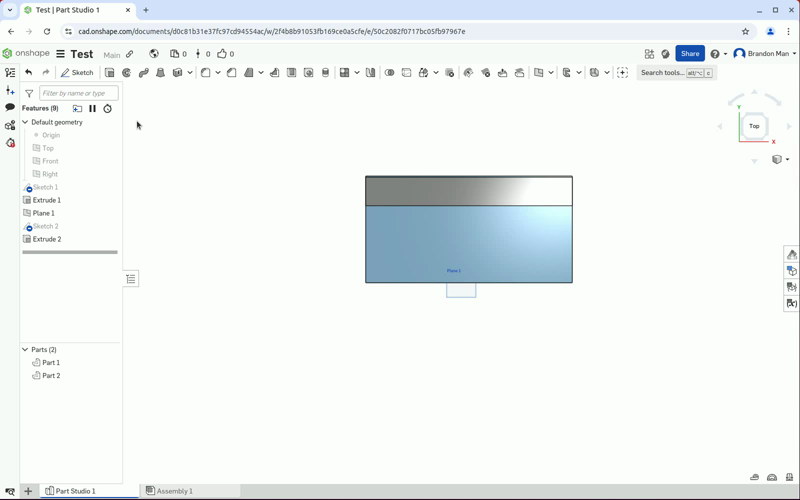
key(shift+h)
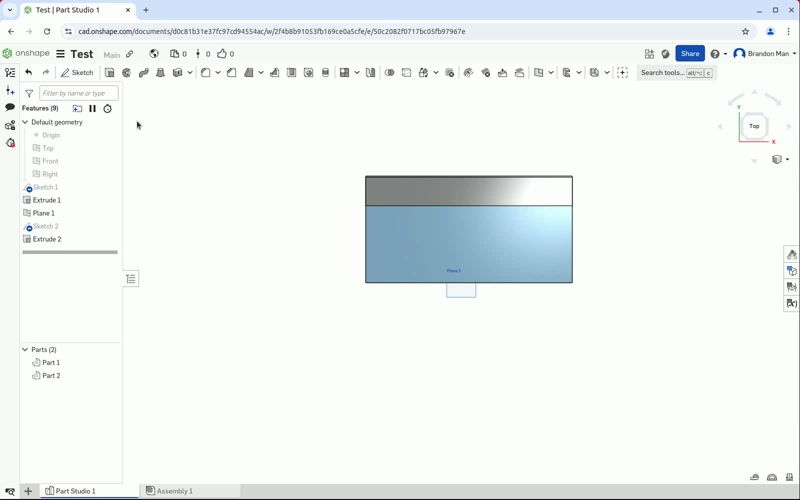
key(shift+h)
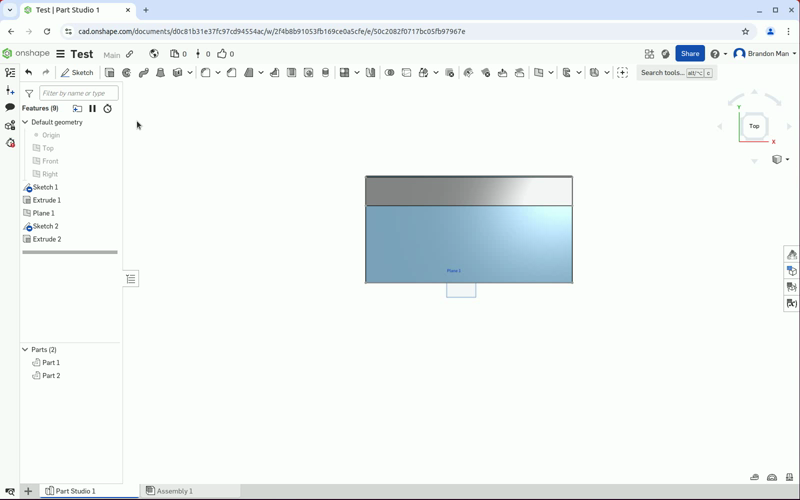
key(shift+7)
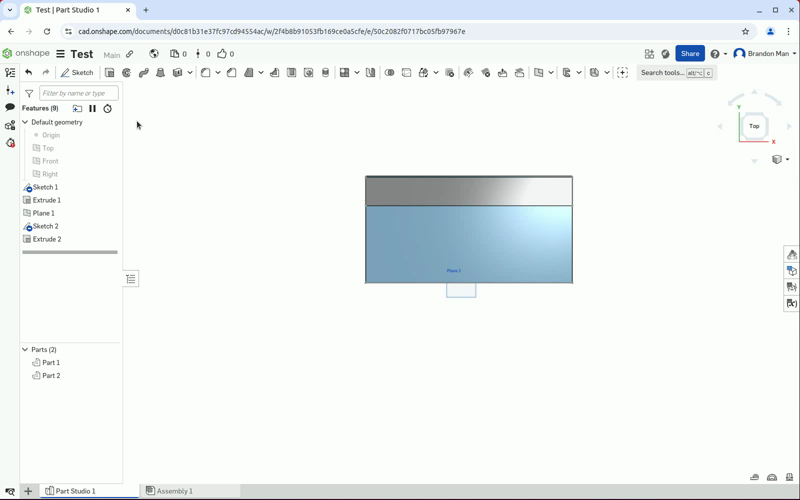
key(up, 3)
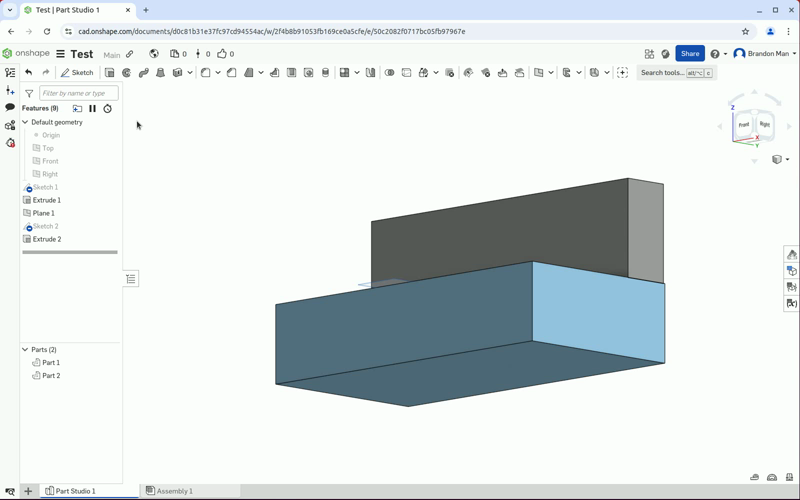
key(left, 3)
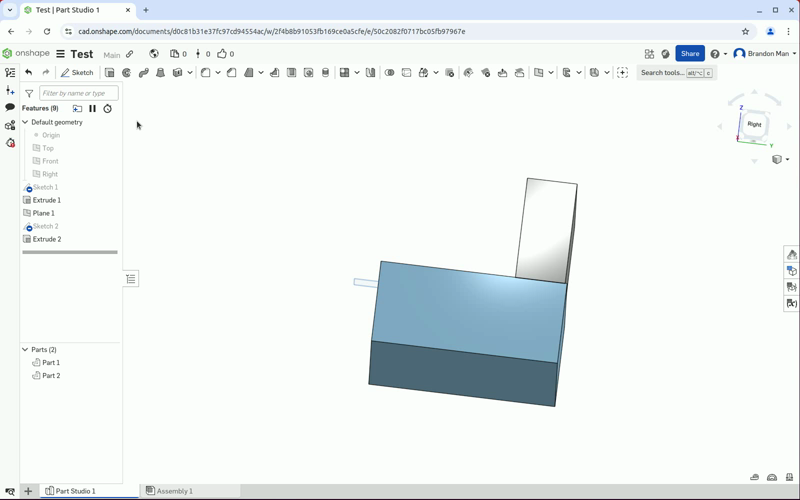
key(right, 3)
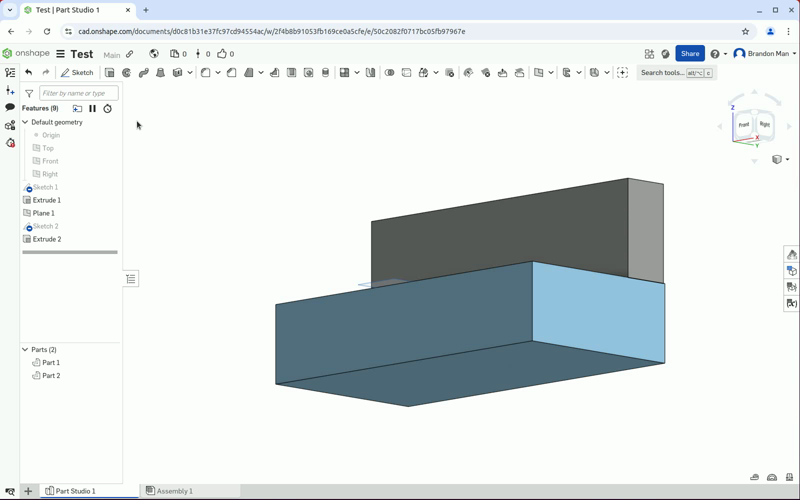
key(down, 3)
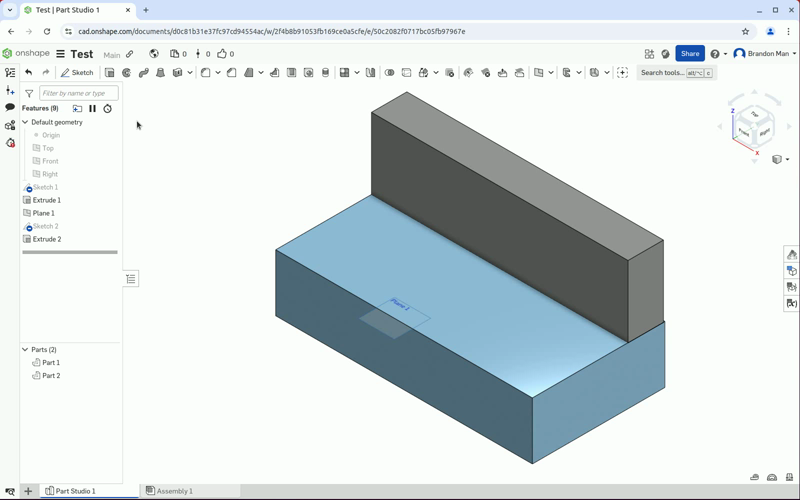
mouse_move(73, 189)
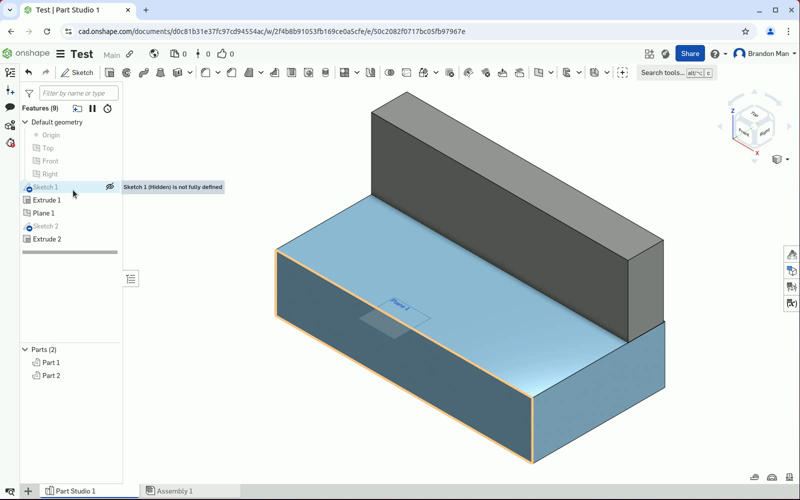
click(73, 189)